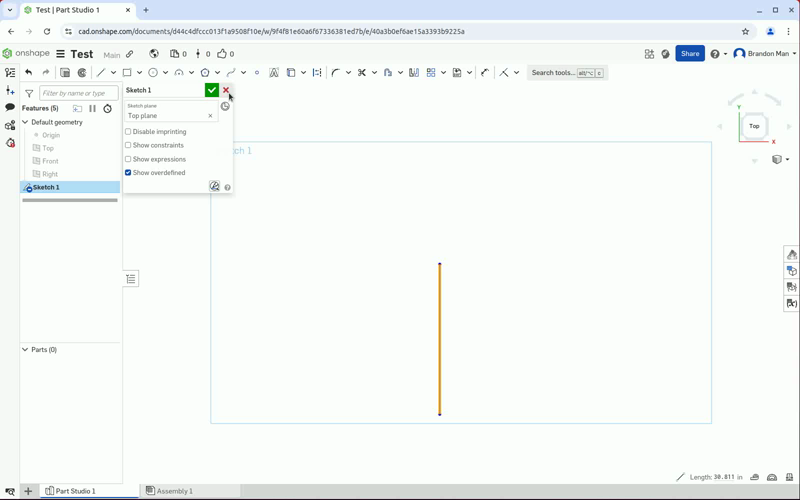
key(shift+h)
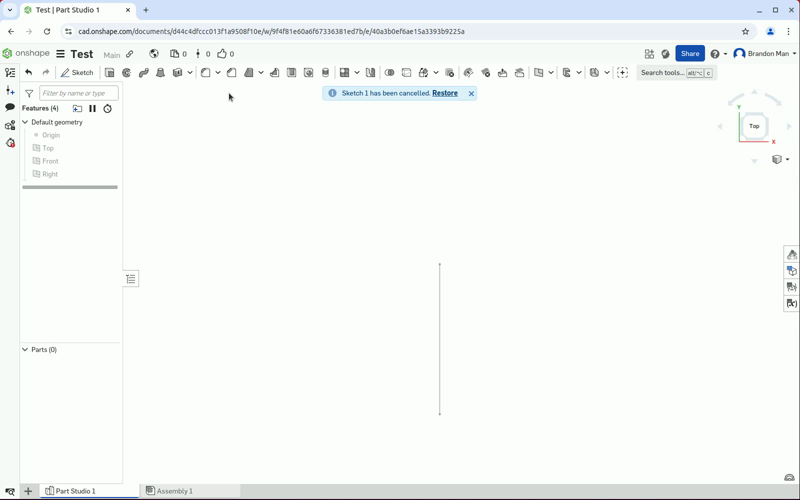
mouse_move(73, 352)
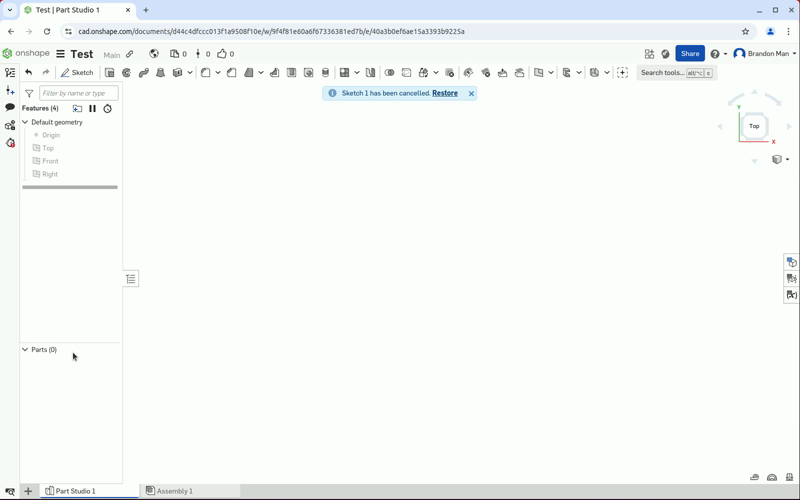
key(y)
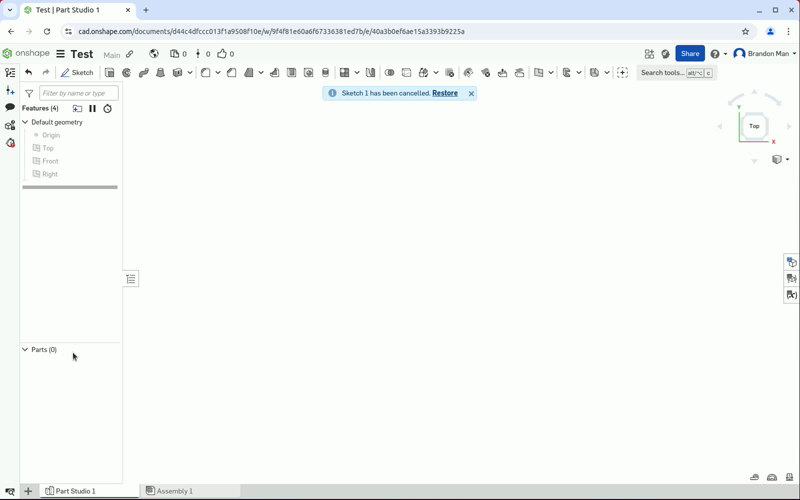
key(shift+p)
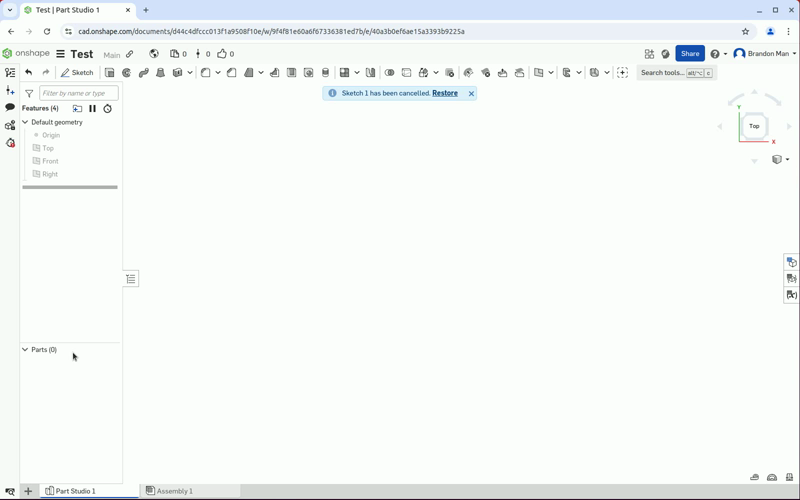
key(space)
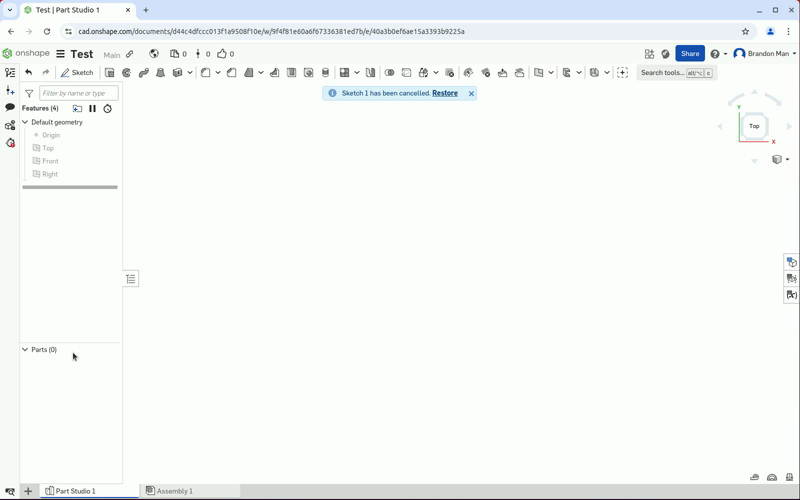
key_down(shift)
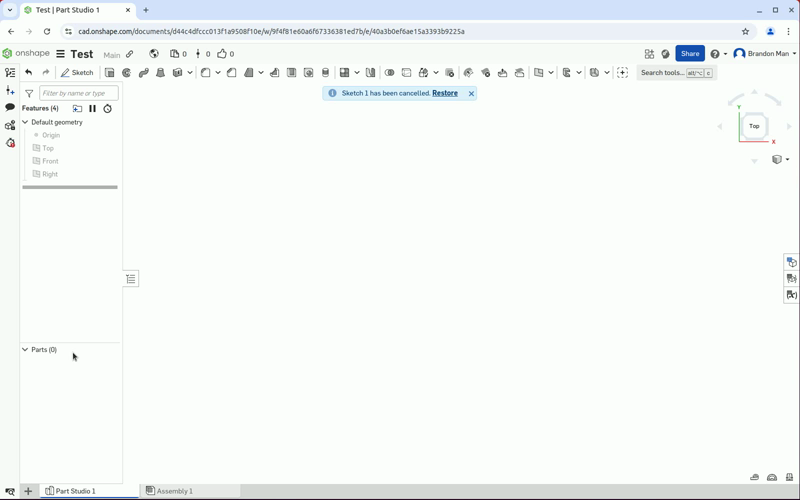
key(up)
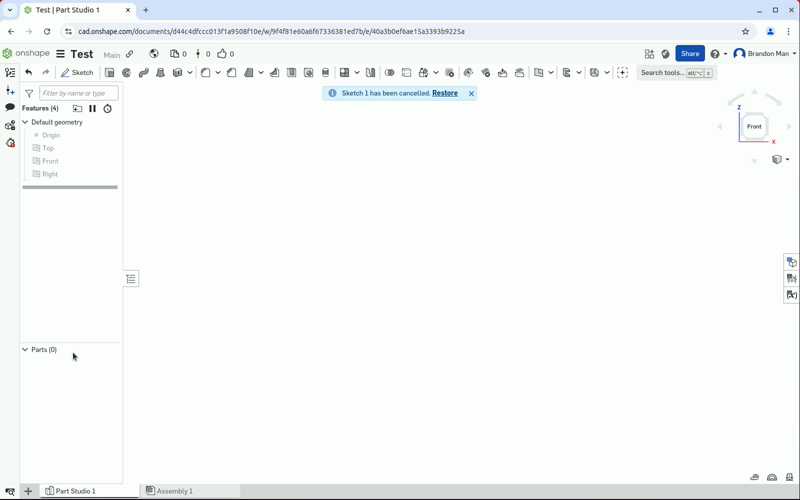
key_up(shift)
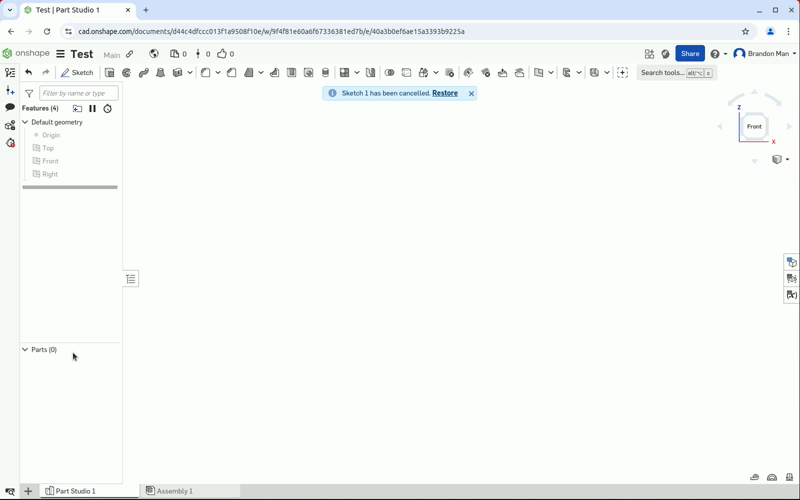
key(space)
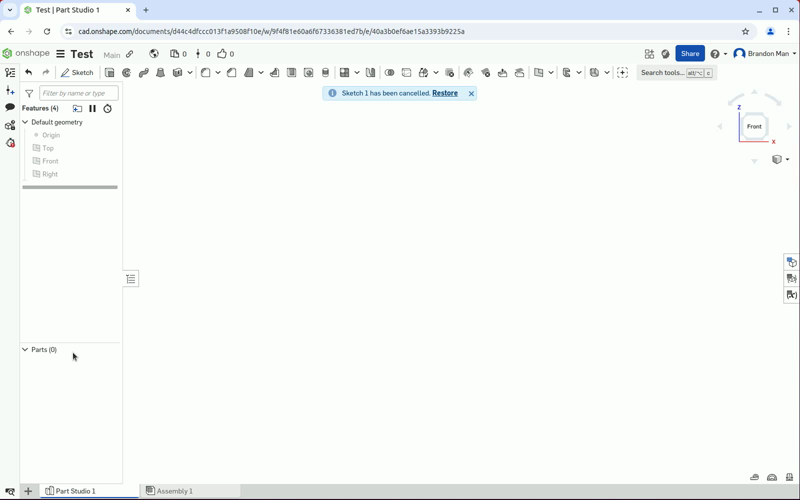
key_down(shift)
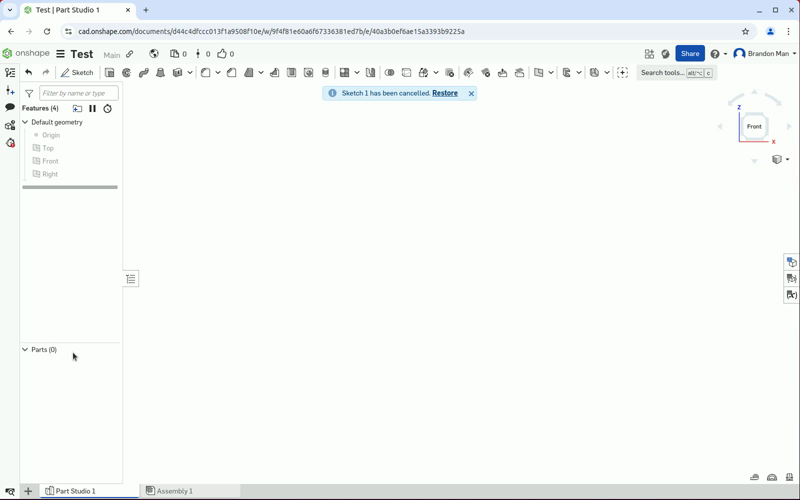
key(left)
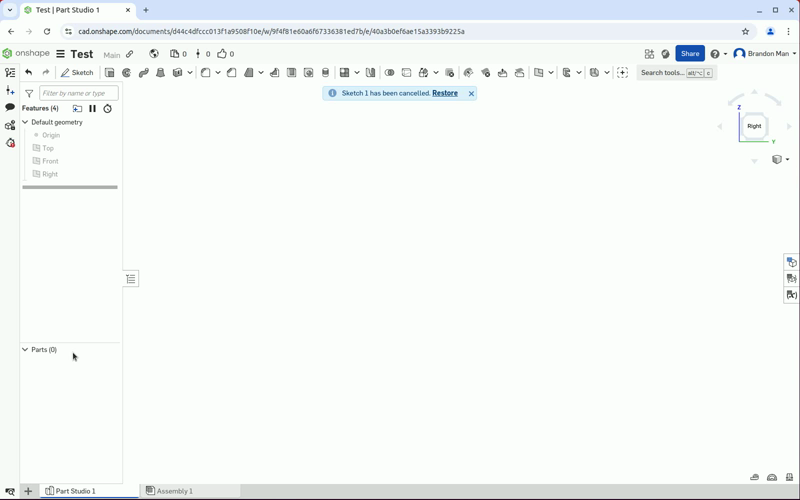
key_up(shift)
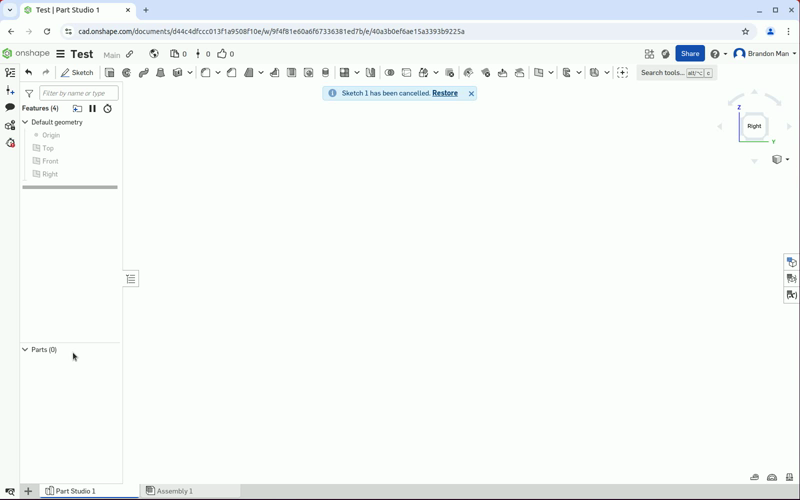
mouse_move(73, 352)
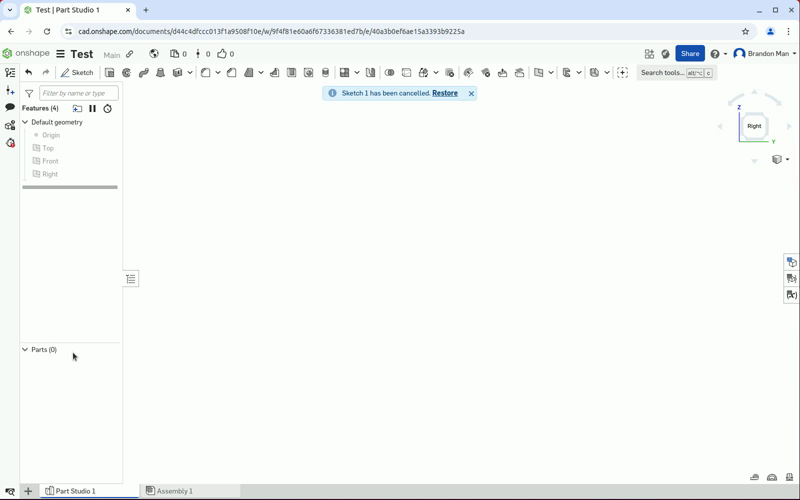
key(shift+y)
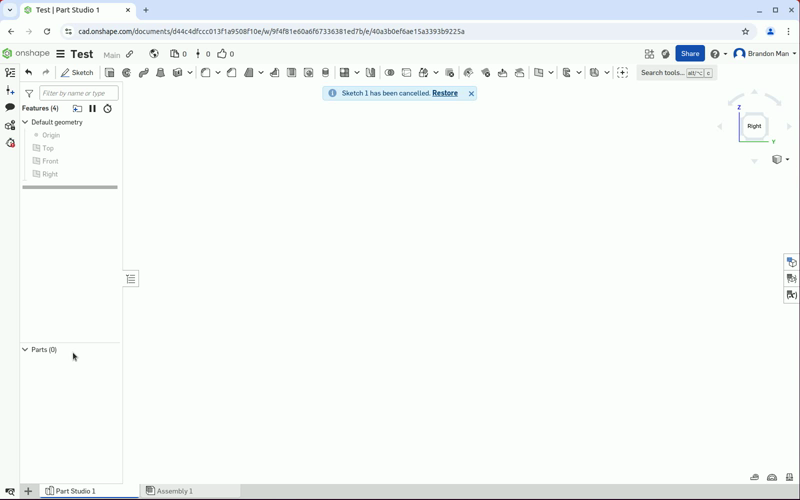
key(shift+s)
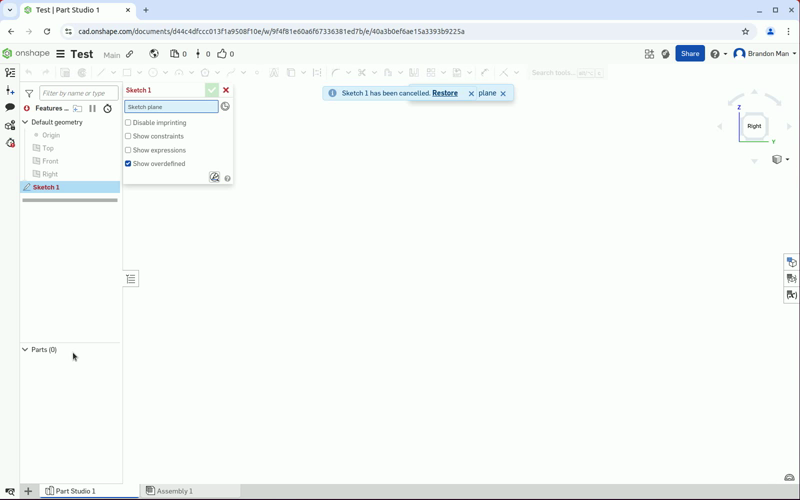
mouse_move(73, 176)
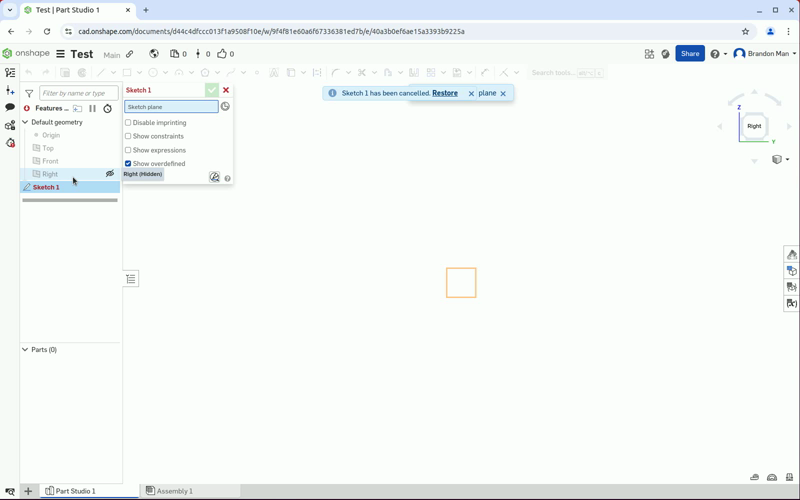
click(73, 176)
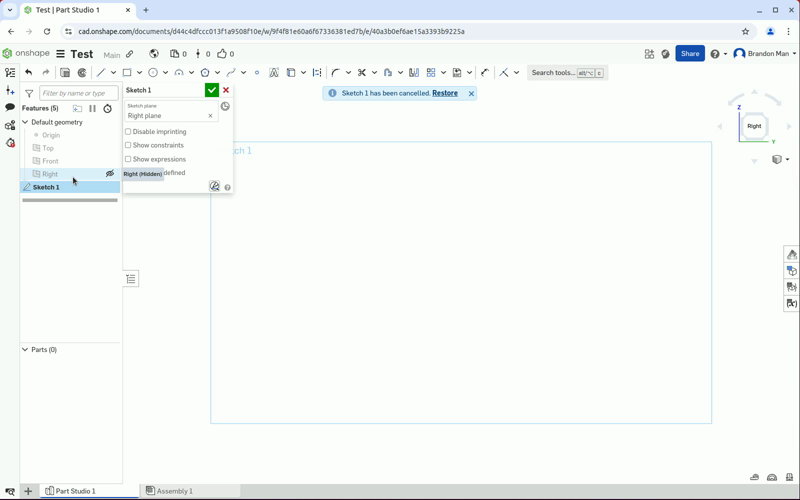
mouse_move(73, 352)
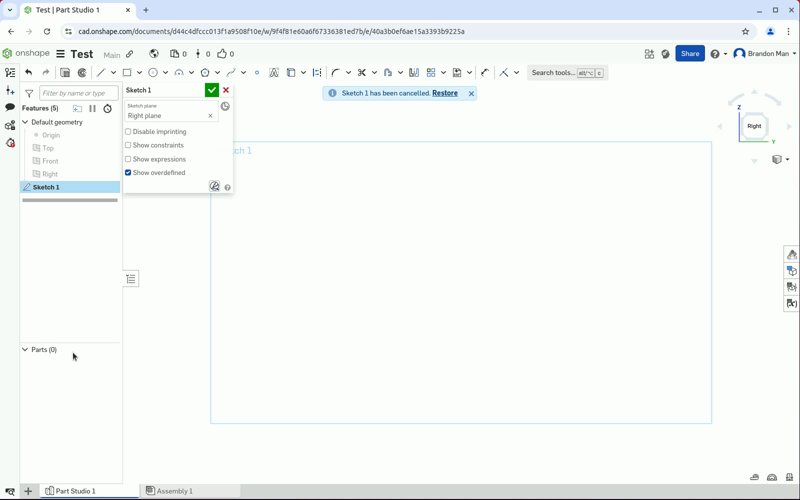
key(y)
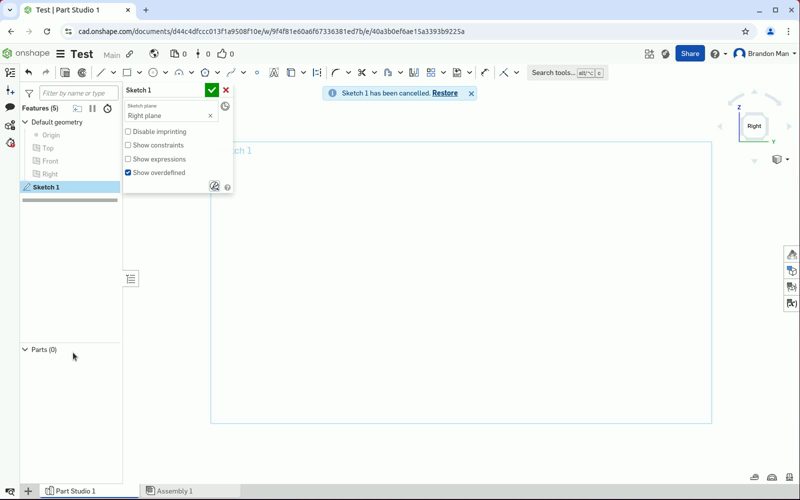
key(l)
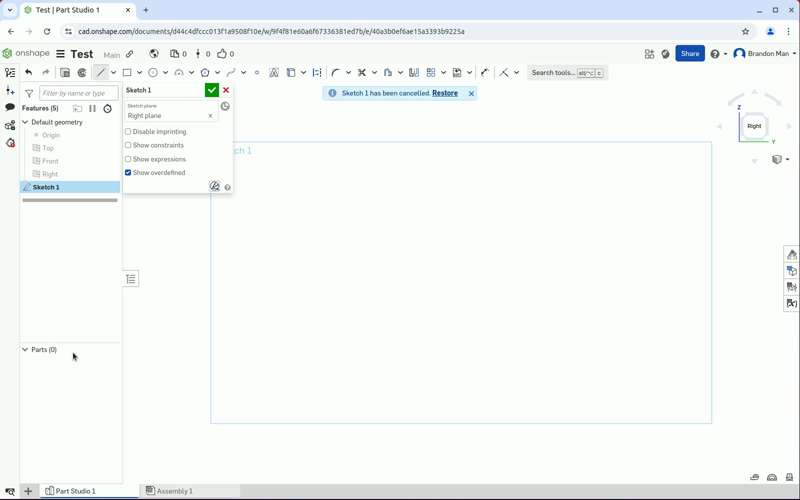
key_down(shift)
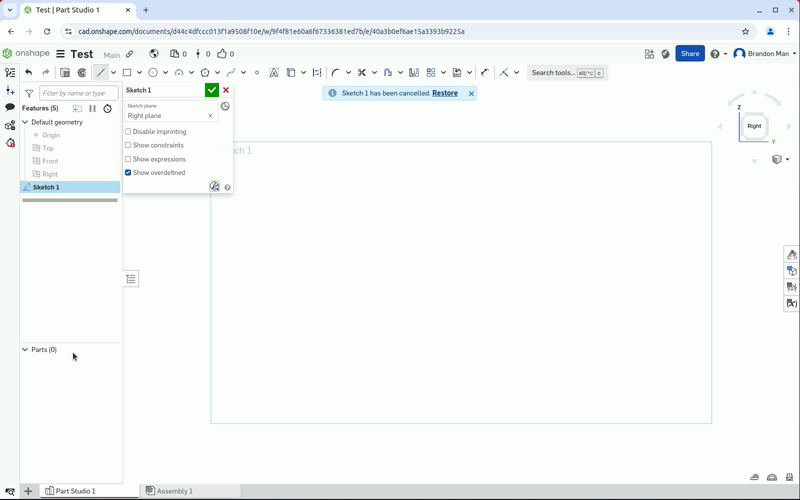
mouse_move(348, 327)
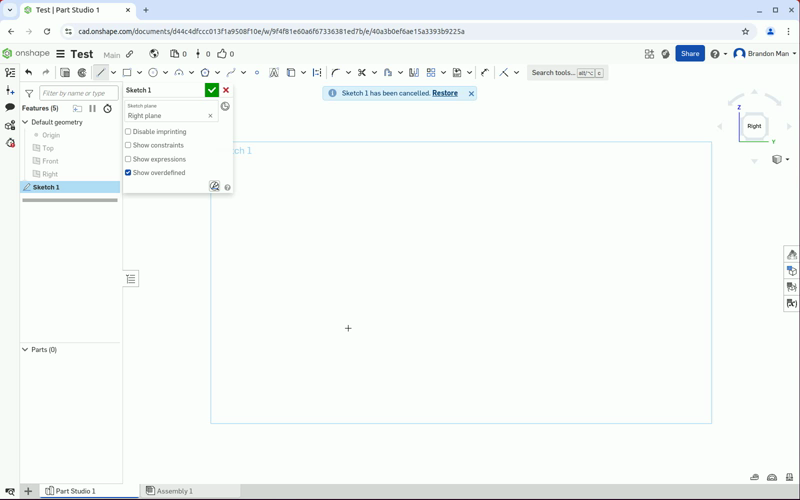
click(348, 327)
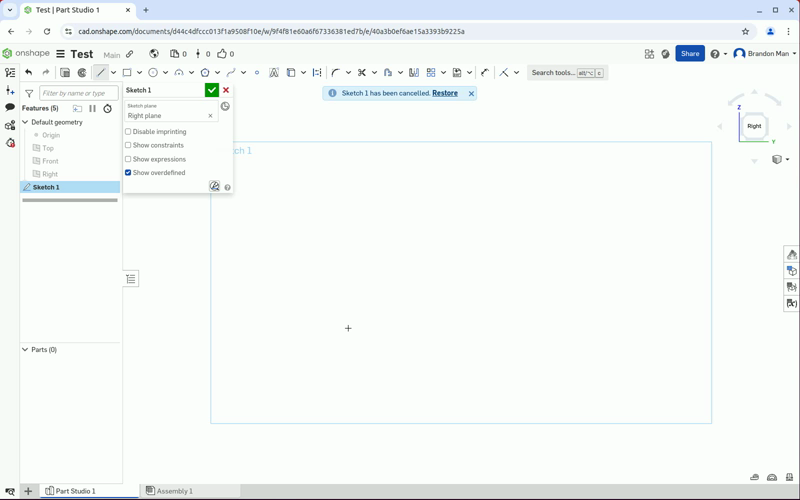
key_up(shift)
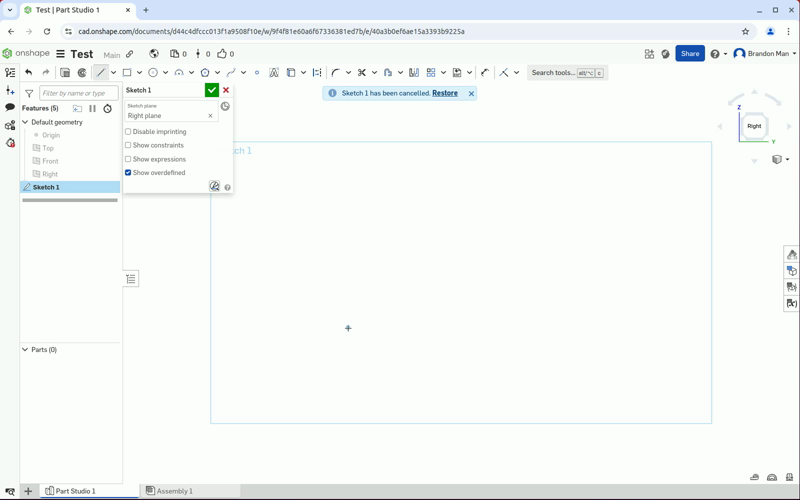
key_down(shift)
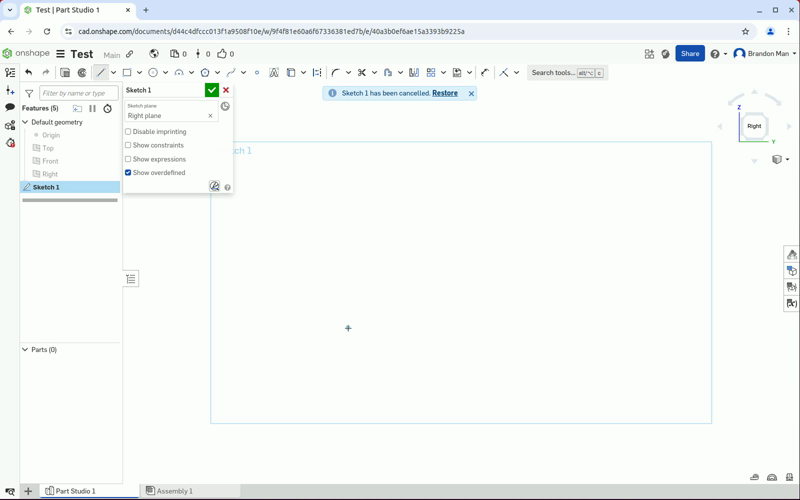
mouse_move(572, 327)
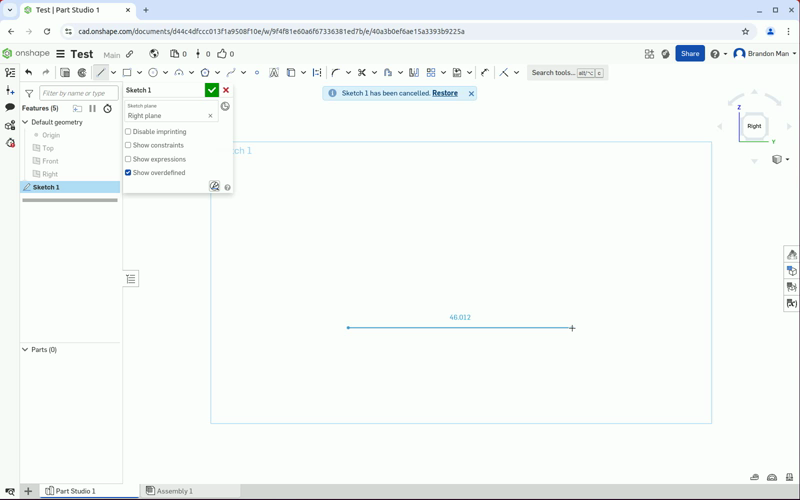
click(572, 327)
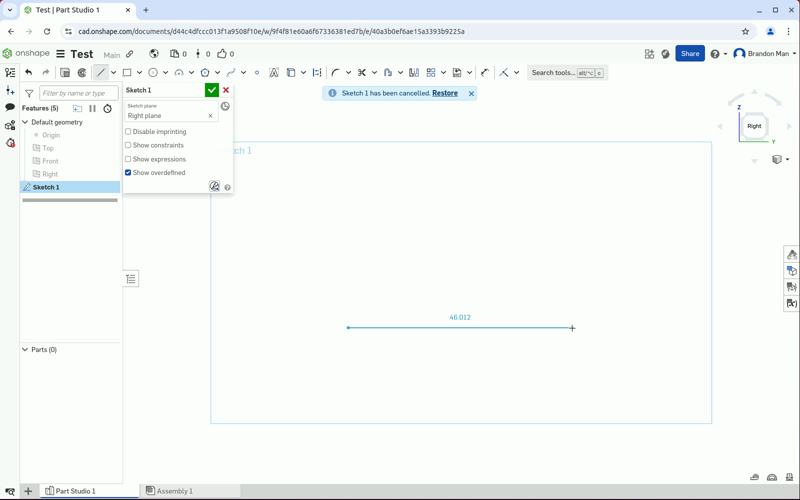
key_up(shift)
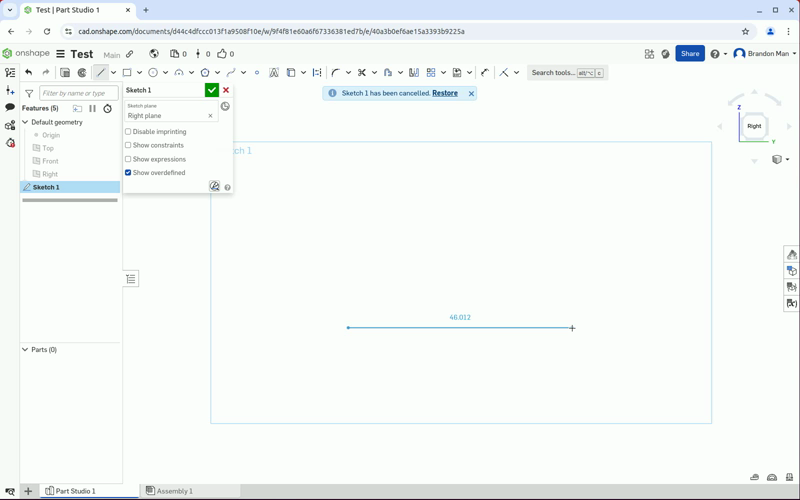
key_down(shift)
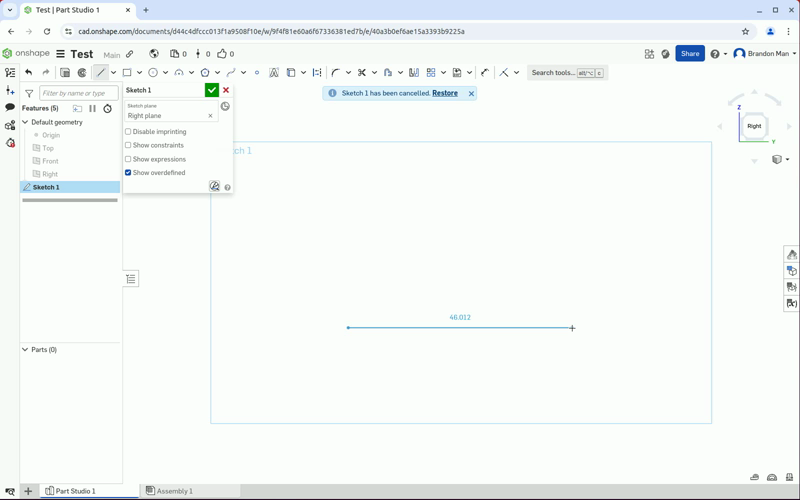
mouse_move(572, 261)
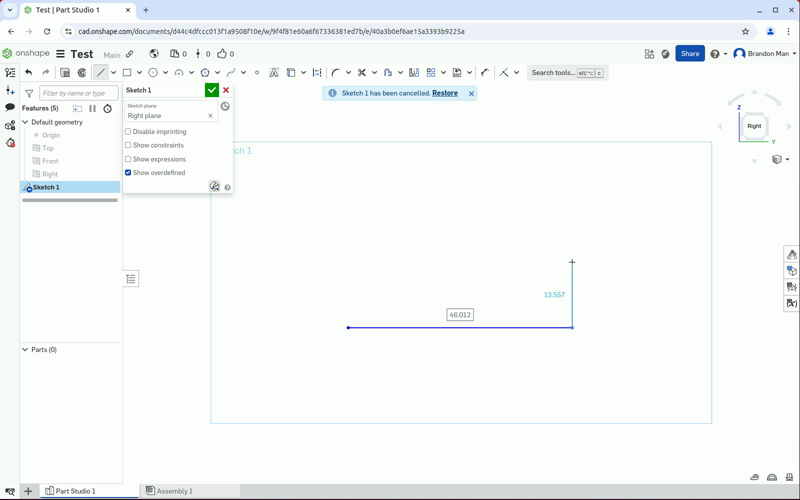
click(572, 261)
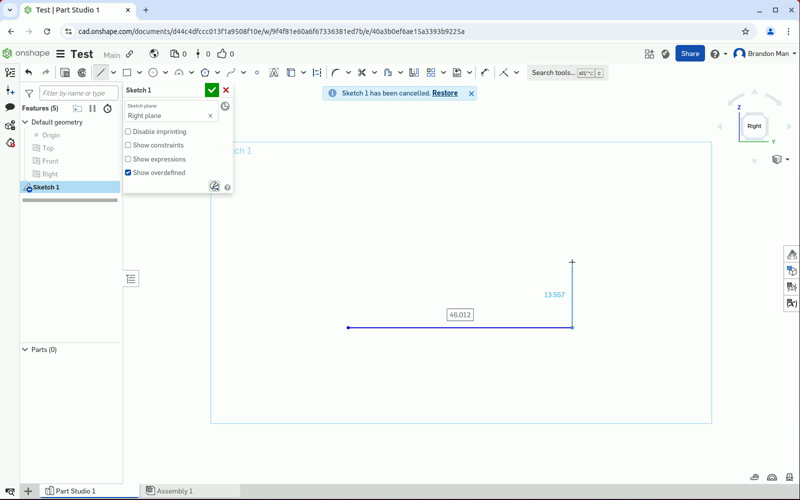
key_up(shift)
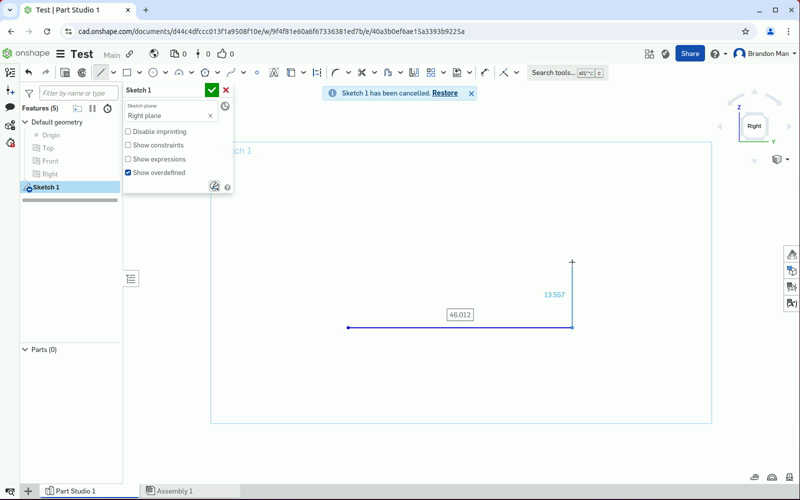
key_down(shift)
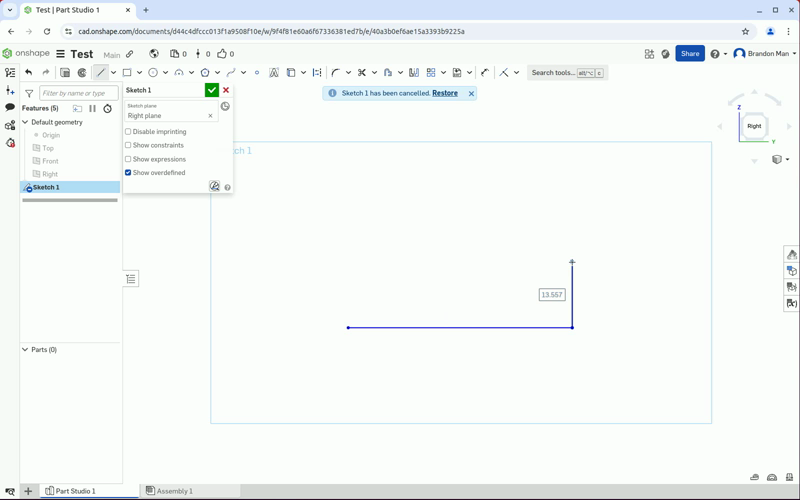
mouse_move(589, 261)
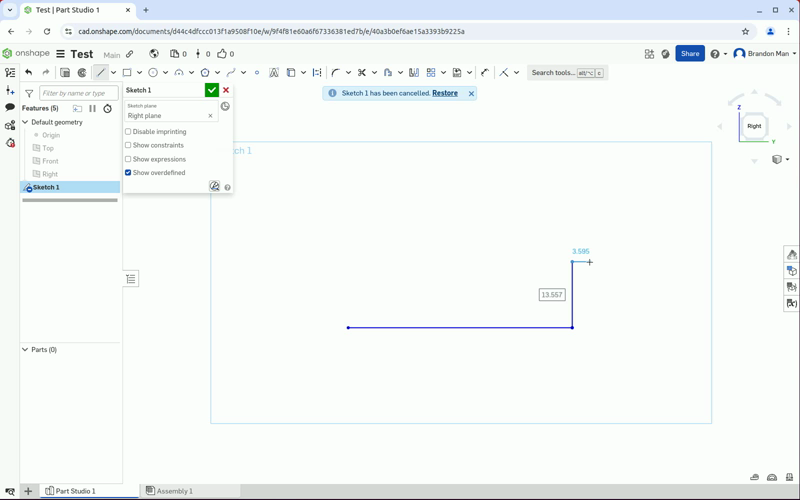
mouse_move(550, 261)
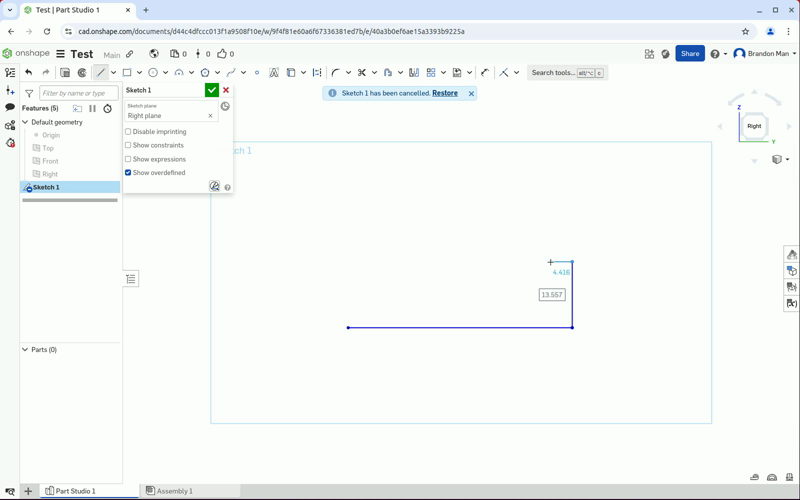
click(550, 261)
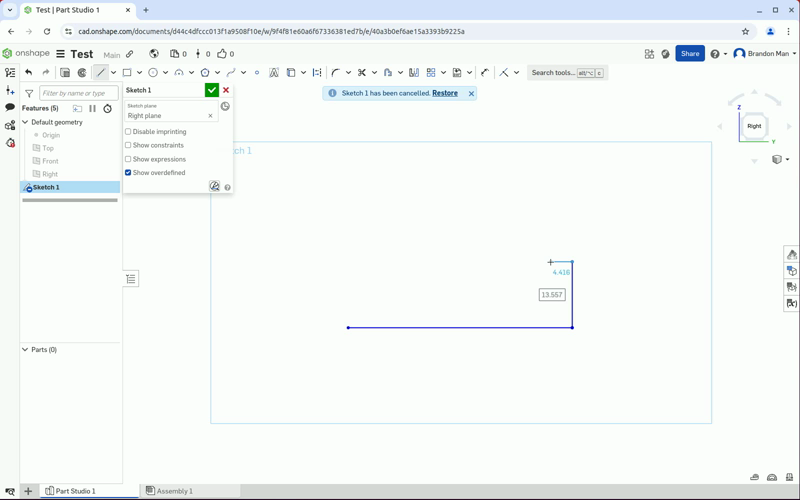
key_up(shift)
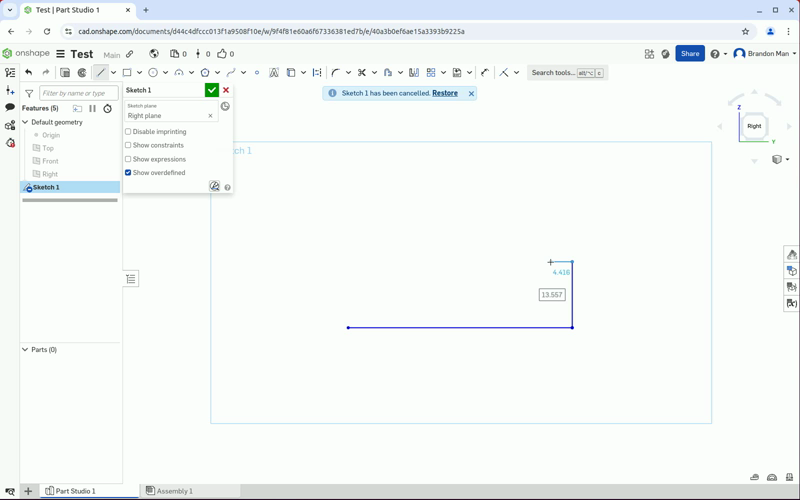
key_down(shift)
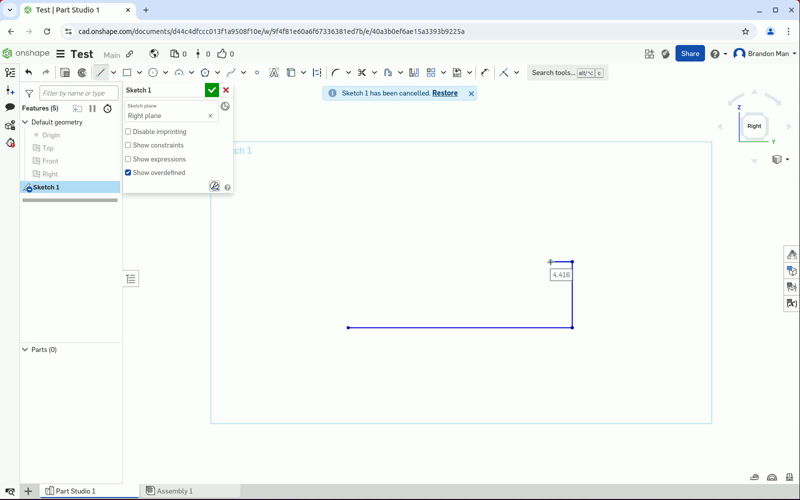
mouse_move(580, 261)
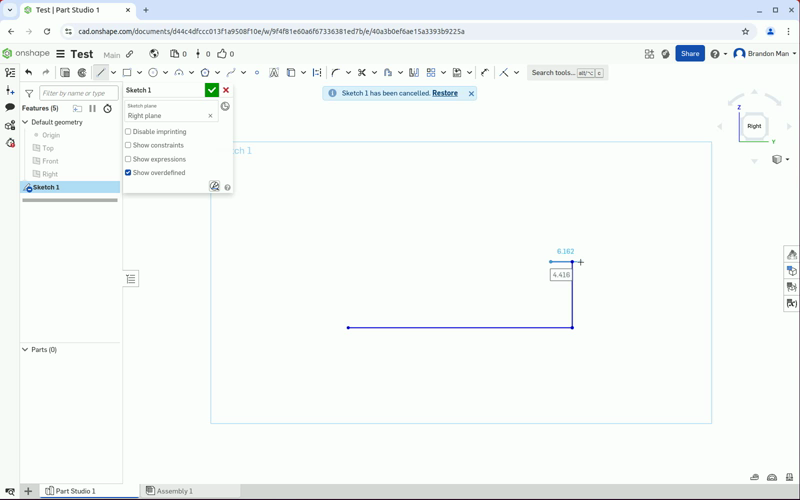
mouse_move(550, 303)
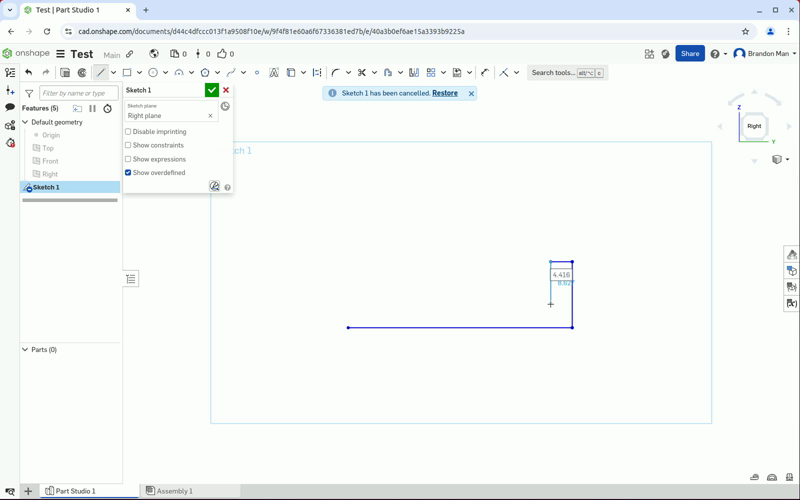
click(550, 303)
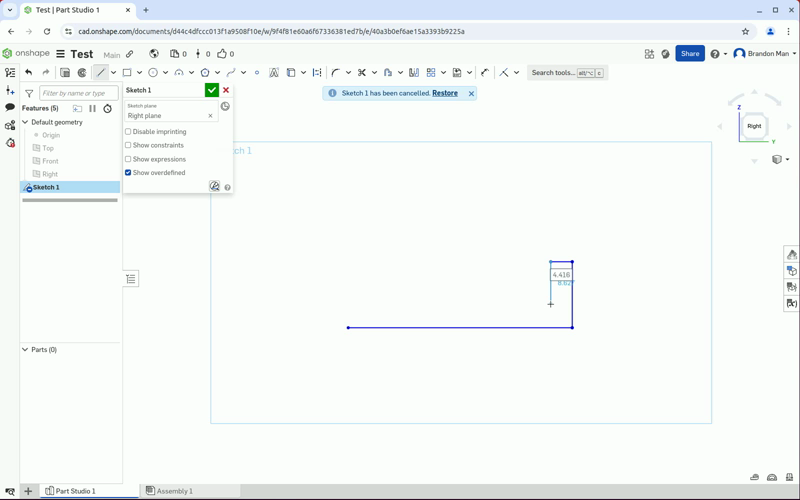
key_up(shift)
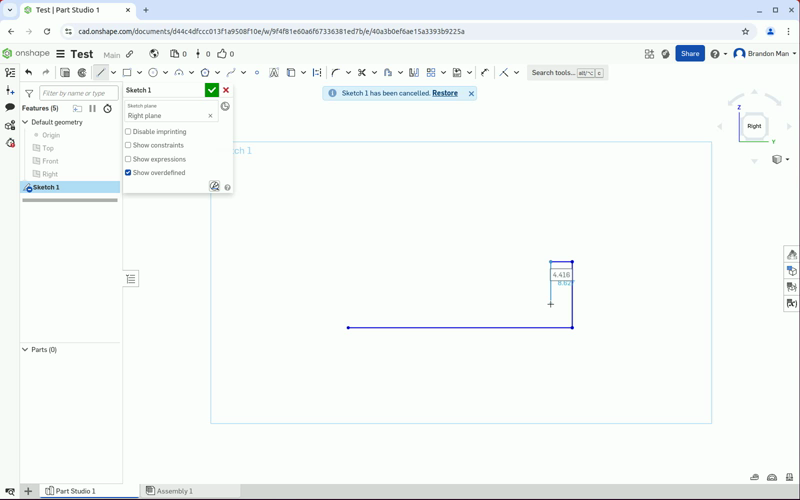
key_down(shift)
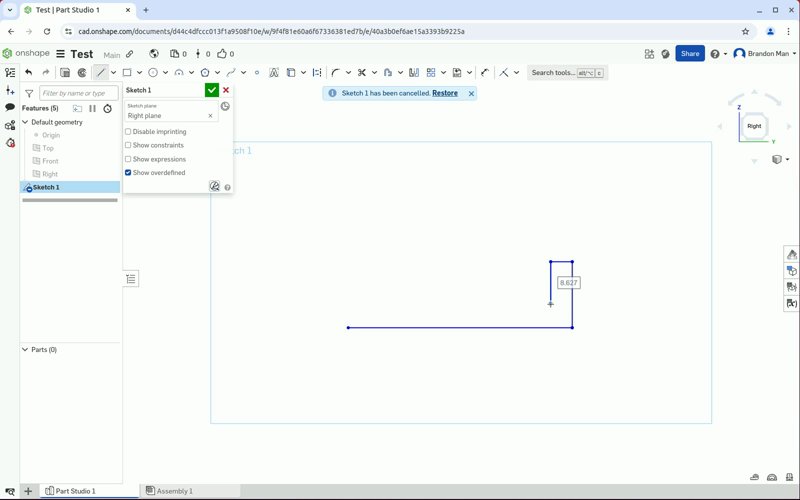
mouse_move(392, 303)
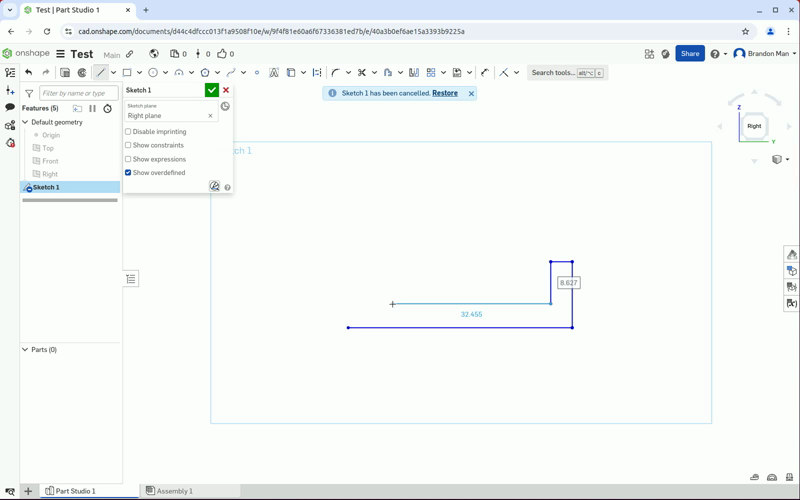
click(392, 303)
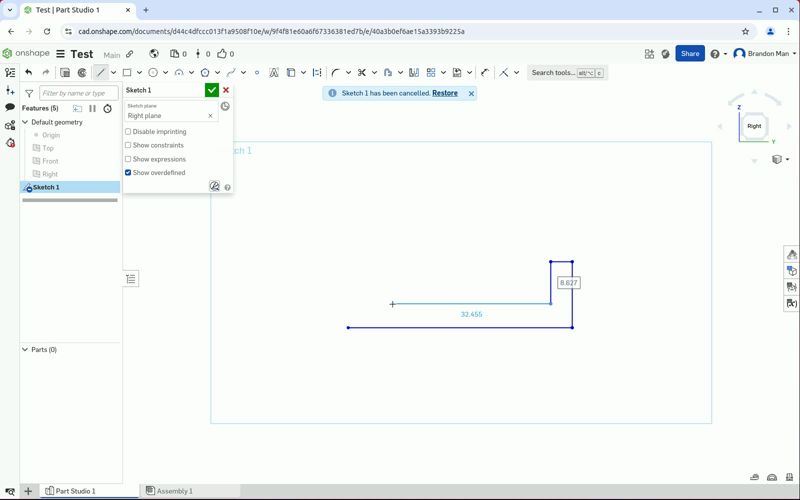
key_up(shift)
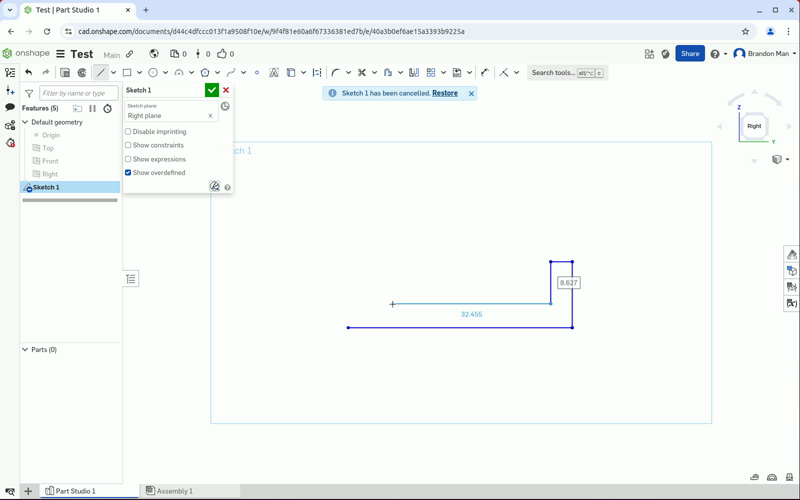
key_down(shift)
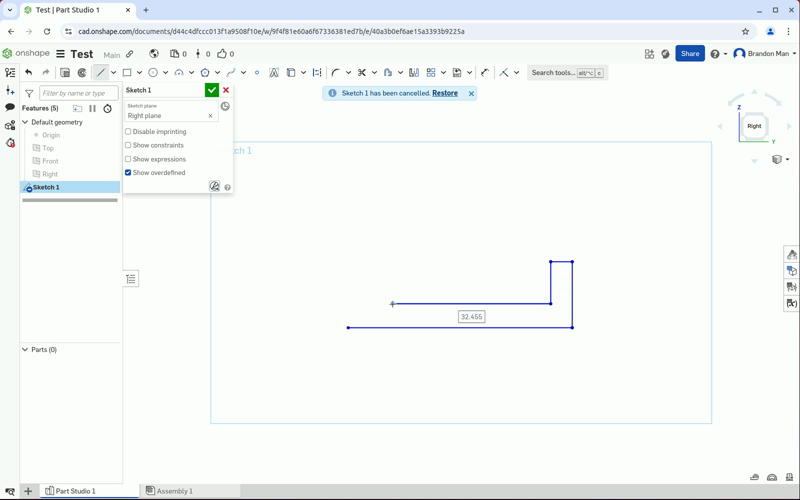
mouse_move(422, 303)
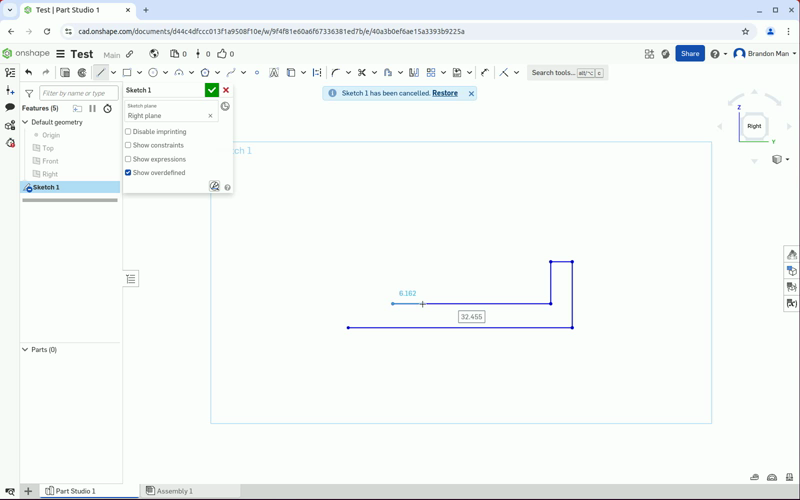
mouse_move(371, 303)
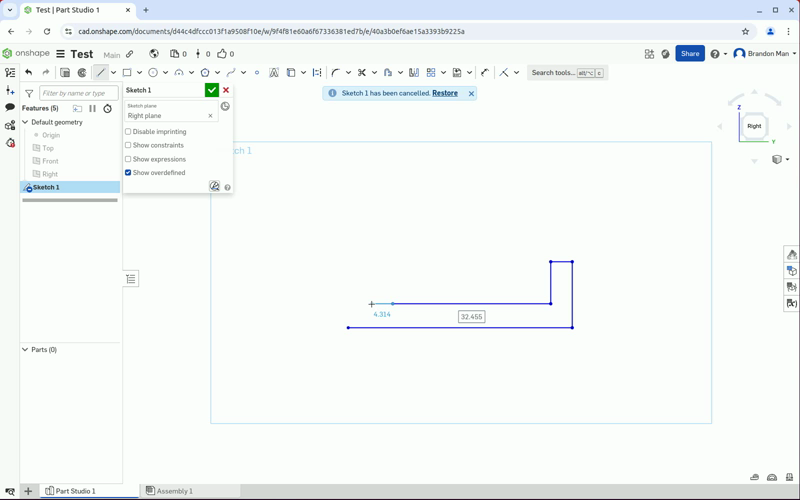
click(371, 303)
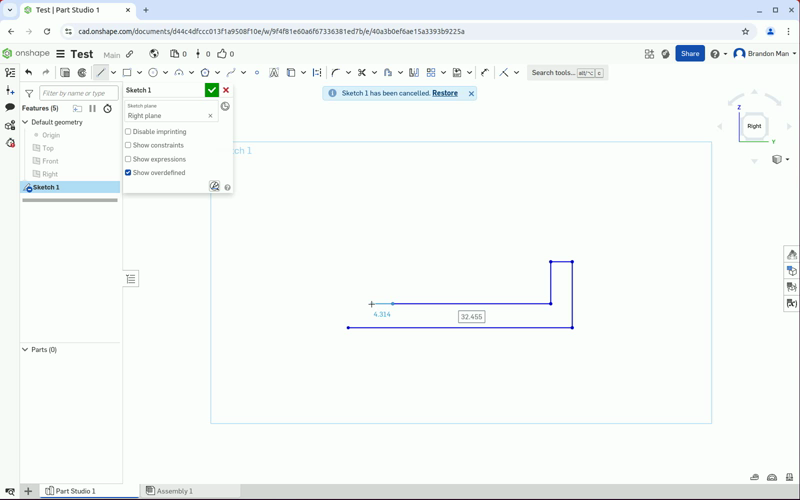
key_up(shift)
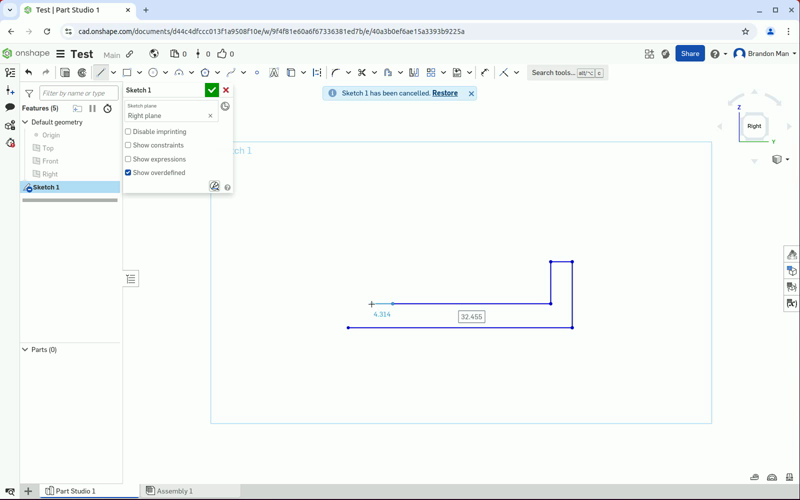
key_down(shift)
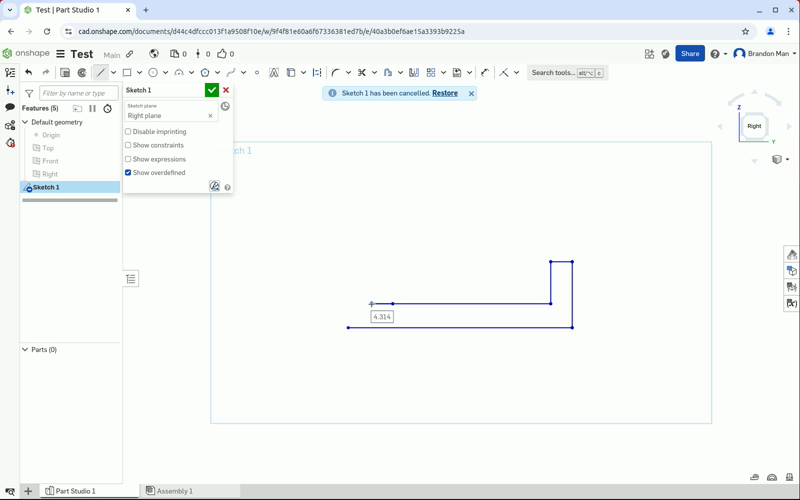
mouse_move(401, 303)
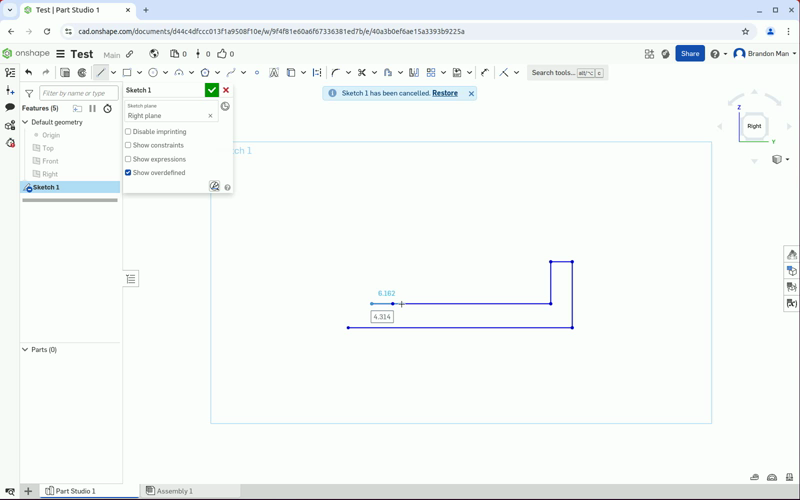
mouse_move(371, 282)
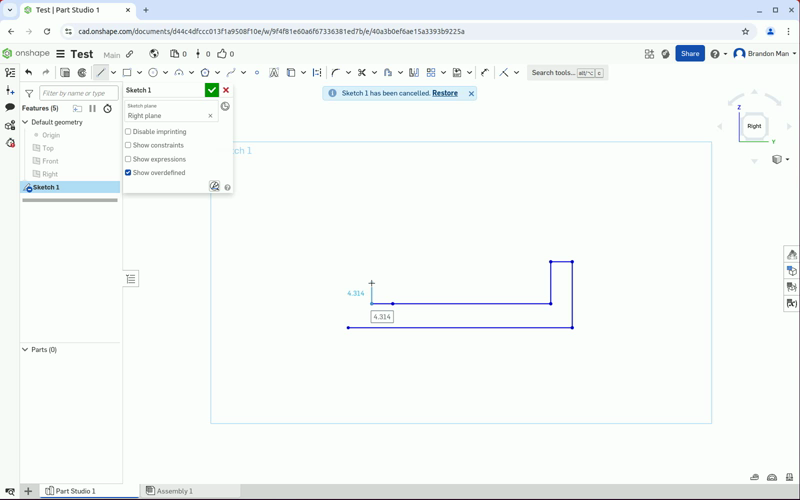
click(371, 282)
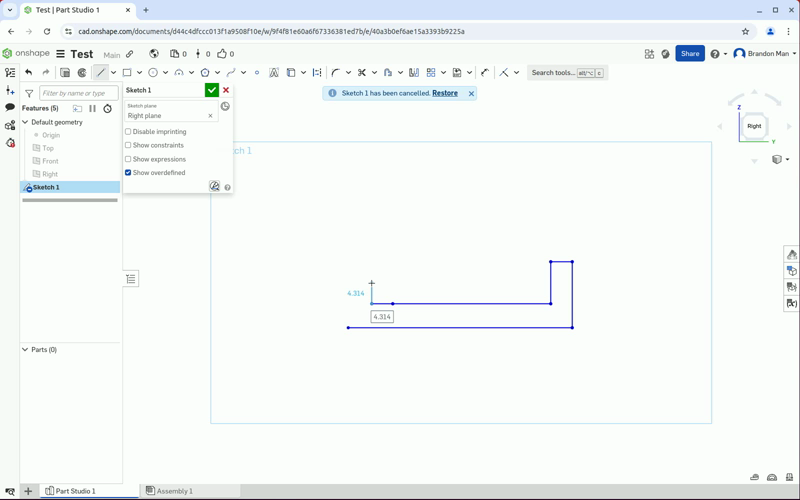
key_up(shift)
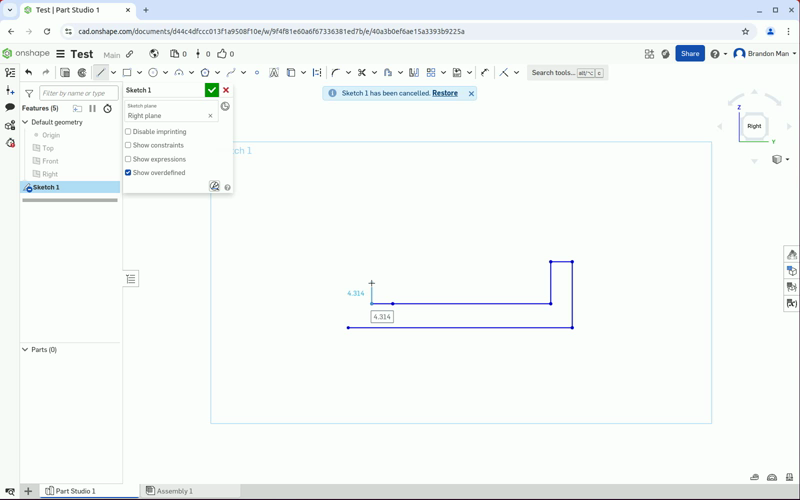
key_down(shift)
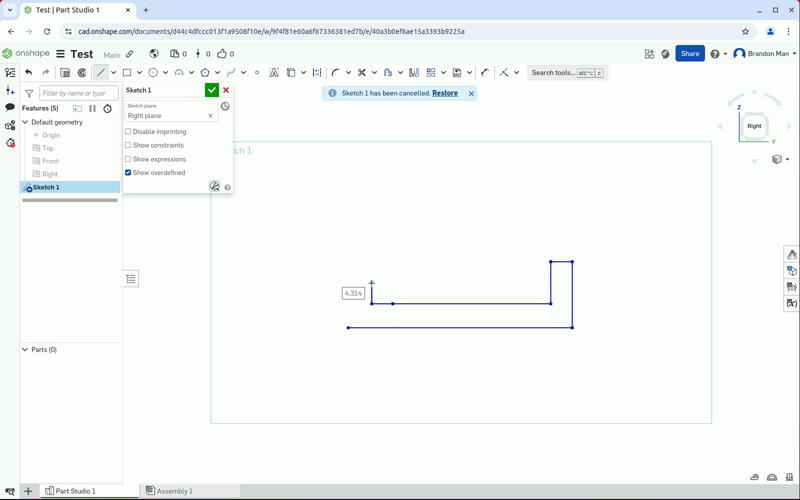
mouse_move(401, 282)
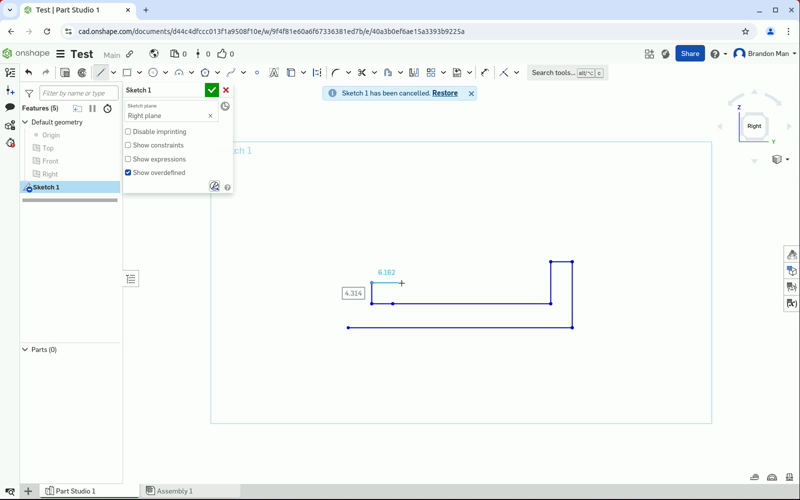
mouse_move(371, 261)
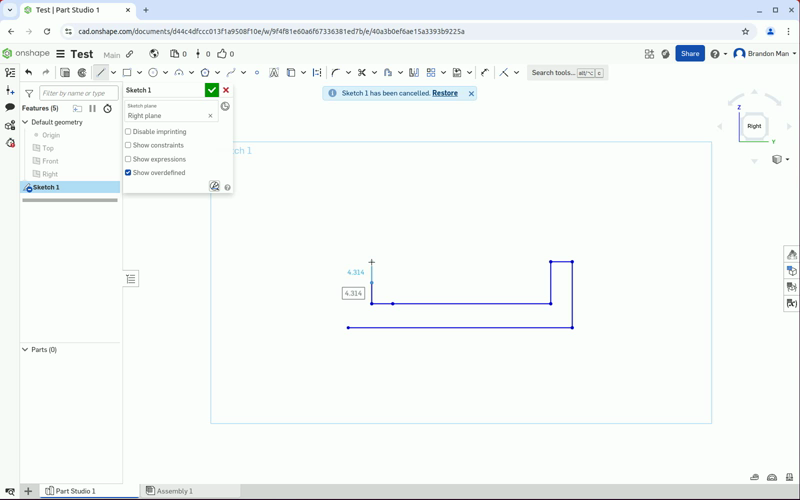
click(371, 261)
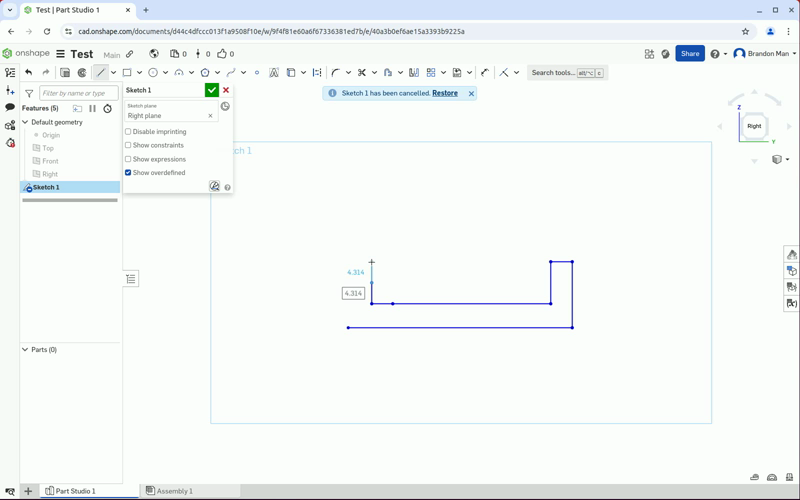
key_up(shift)
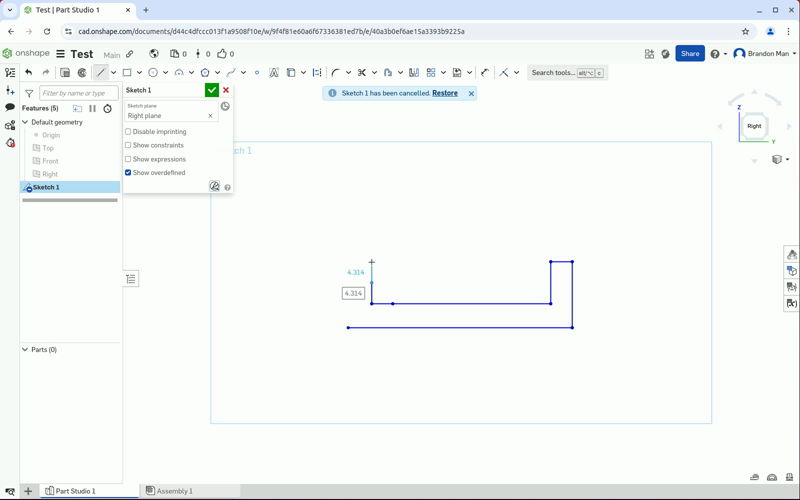
key_down(shift)
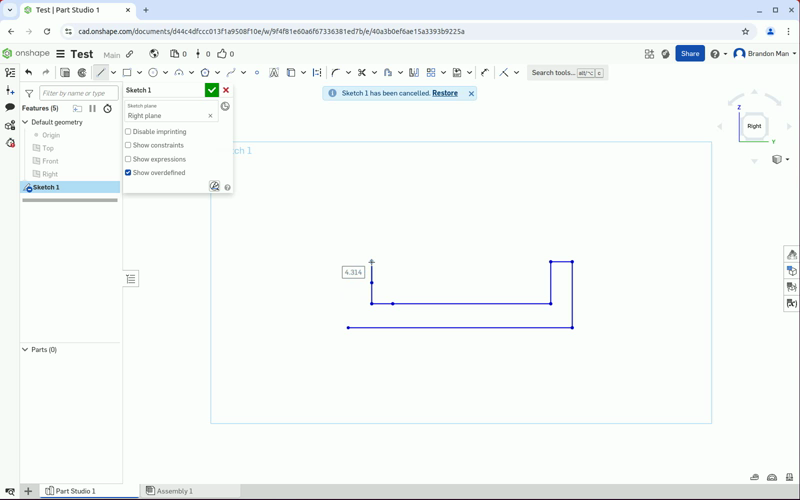
mouse_move(401, 261)
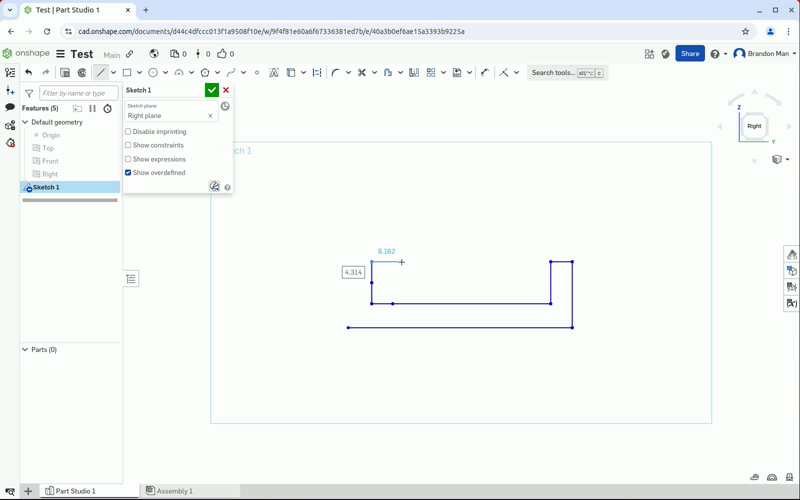
mouse_move(348, 261)
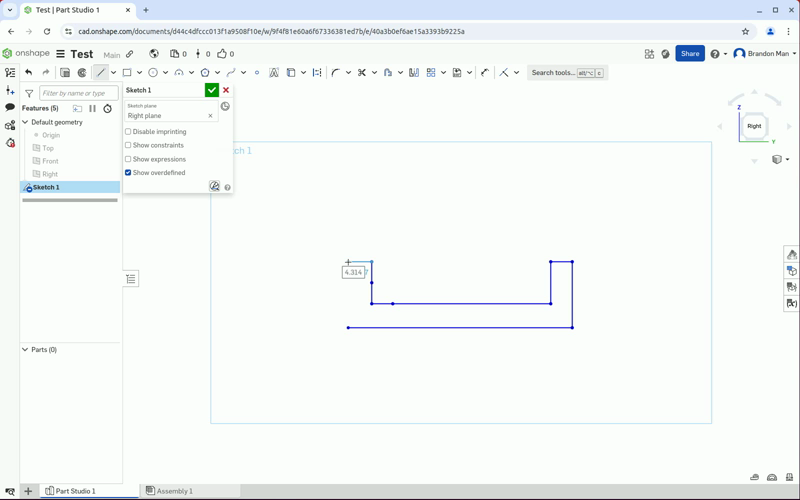
click(348, 261)
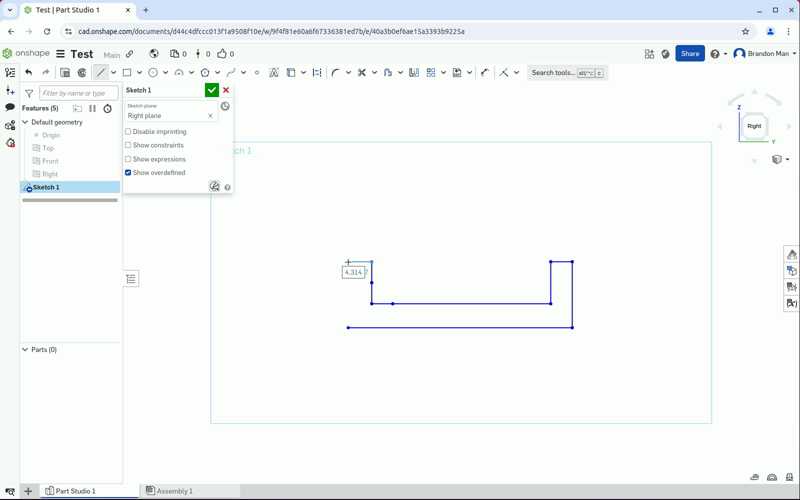
key_up(shift)
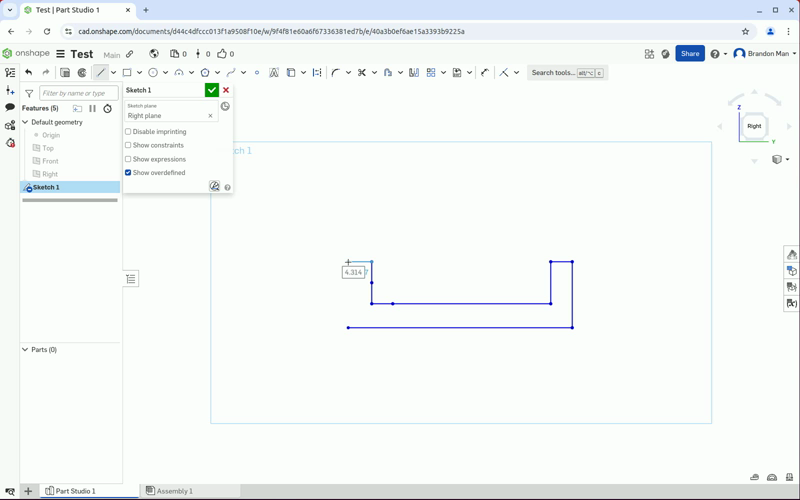
key_down(shift)
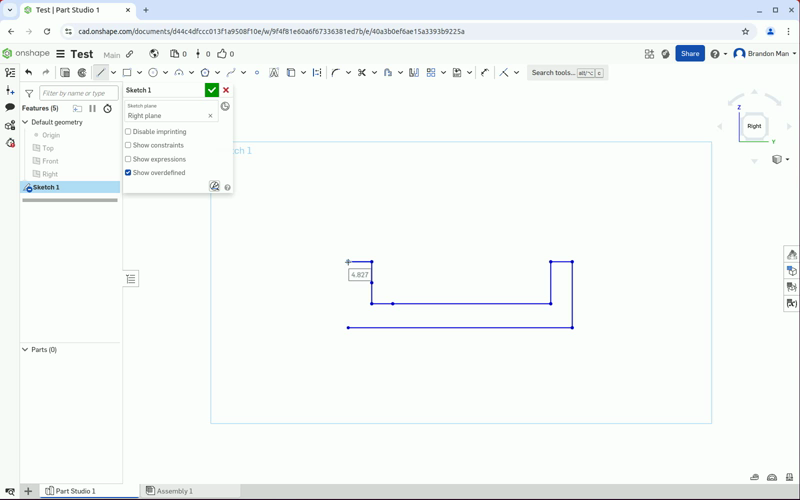
mouse_move(348, 327)
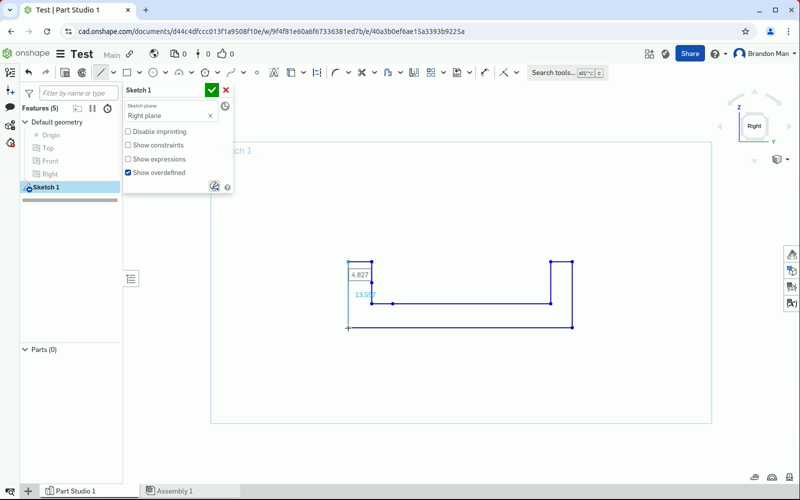
key_up(shift)
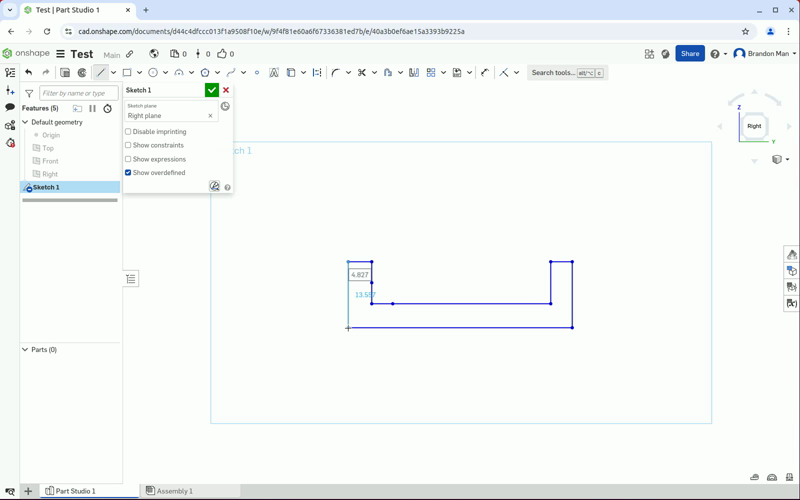
click(348, 327)
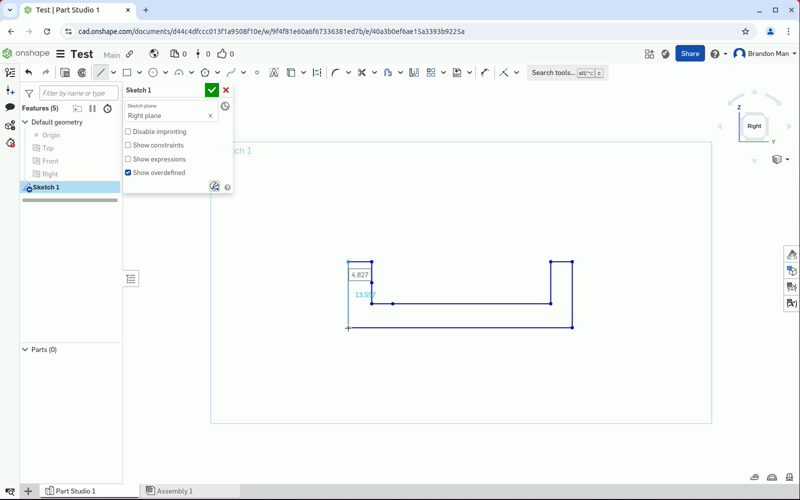
key(esc)
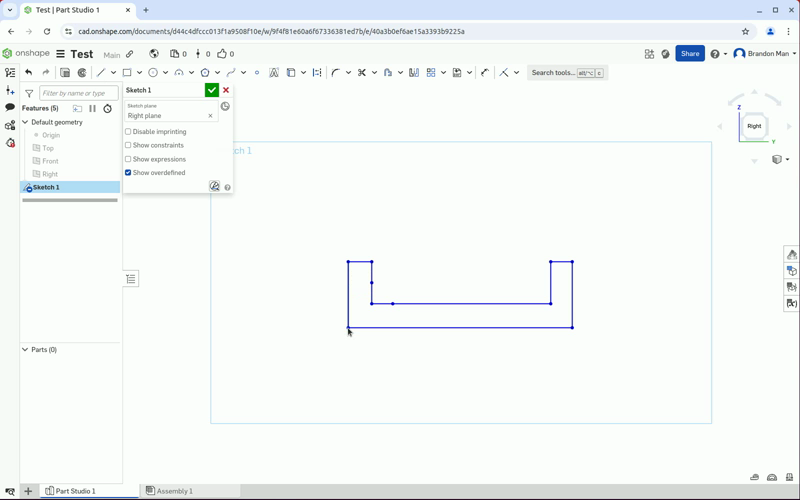
mouse_move(369, 315)
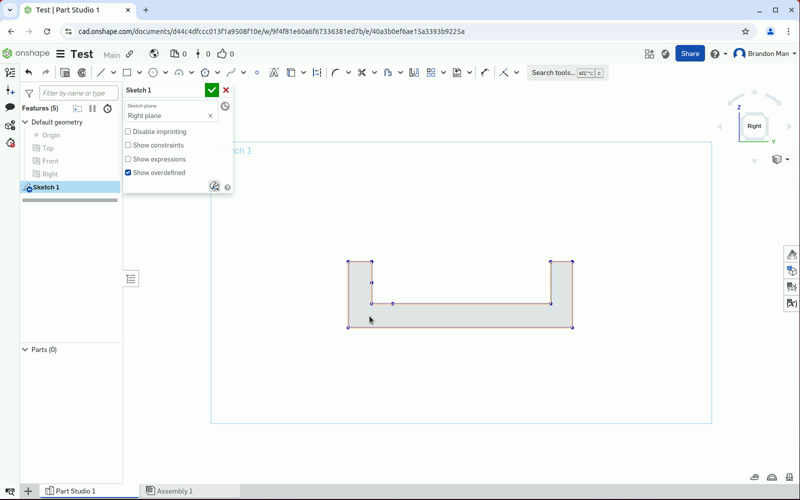
click(369, 315)
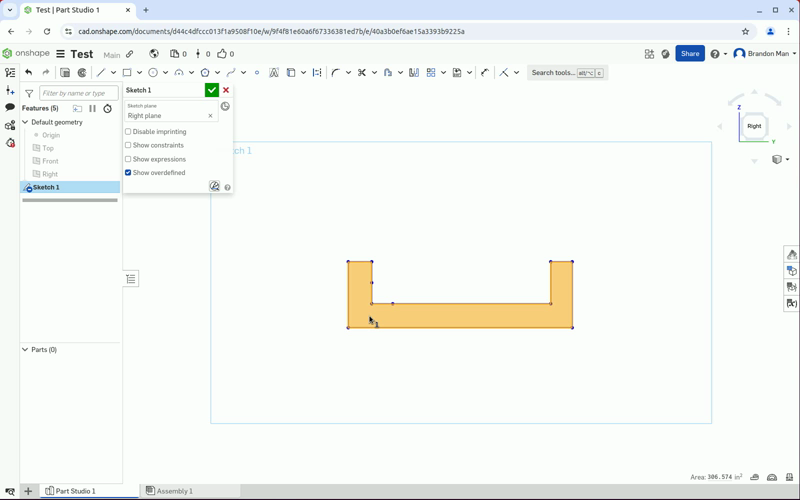
mouse_move(73, 352)
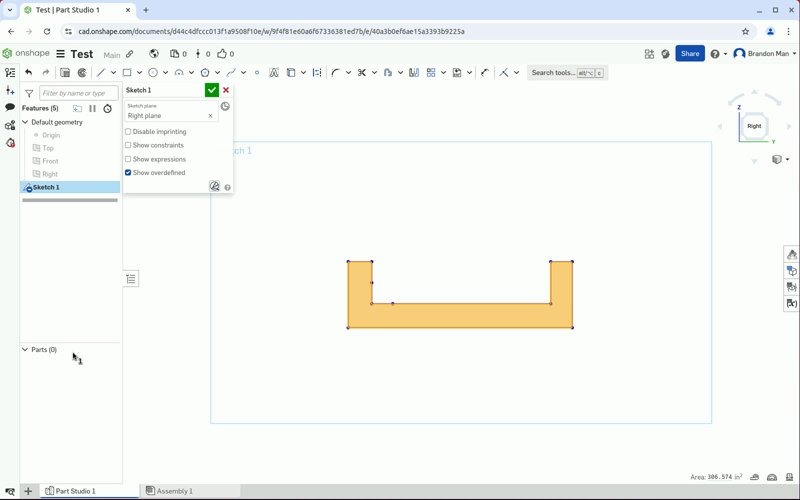
key(shift+y)
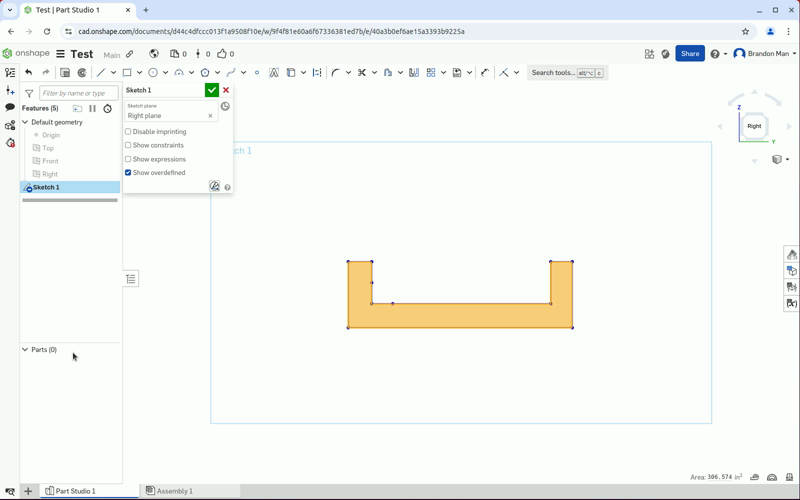
key(shift+e)
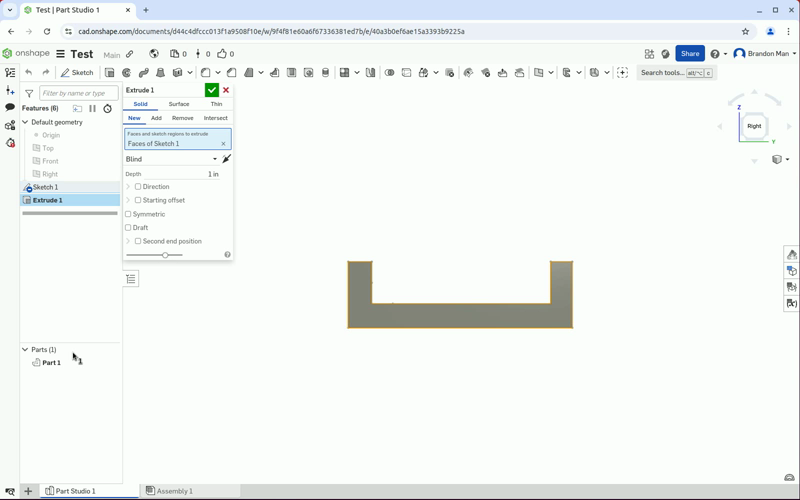
mouse_move(143, 106)
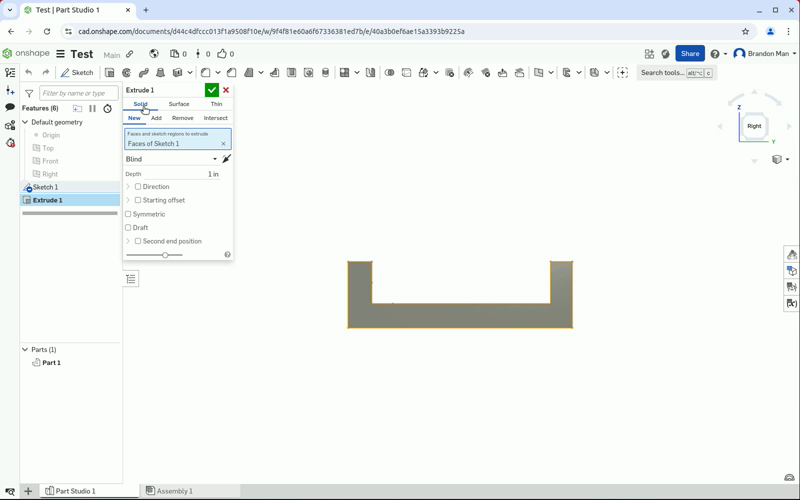
click(143, 106)
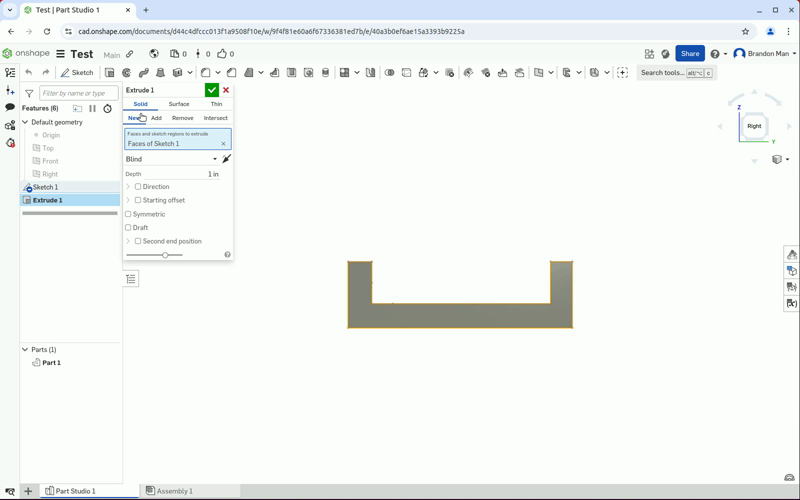
mouse_move(137, 120)
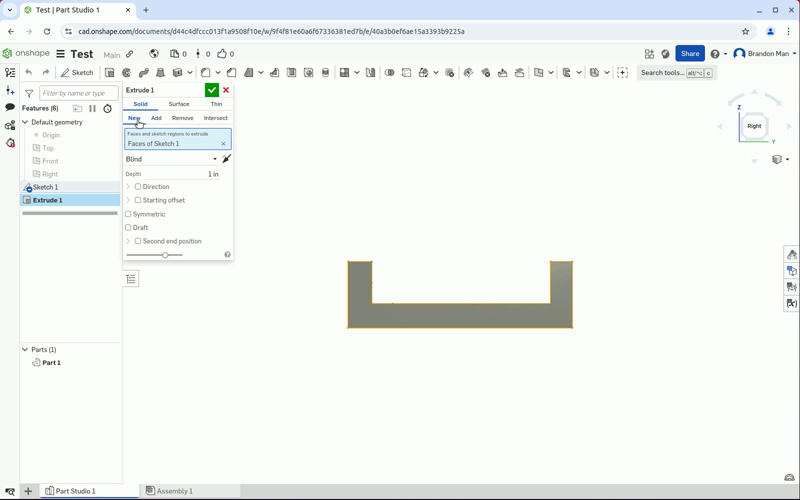
click(137, 120)
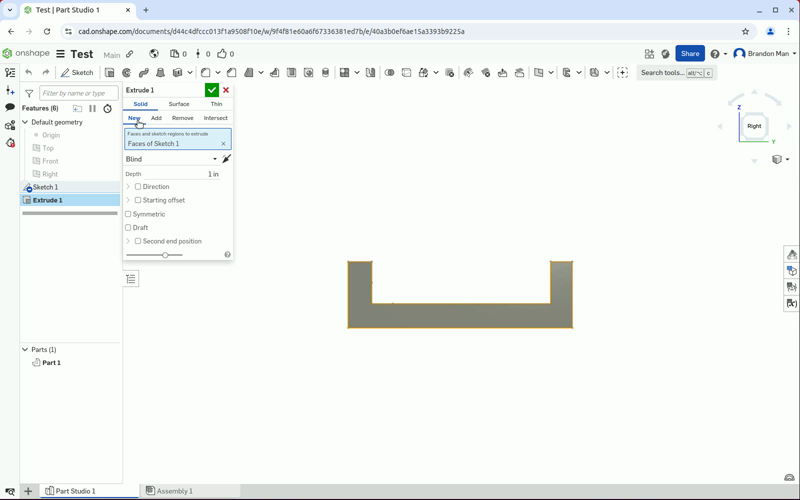
key(tab, 4)
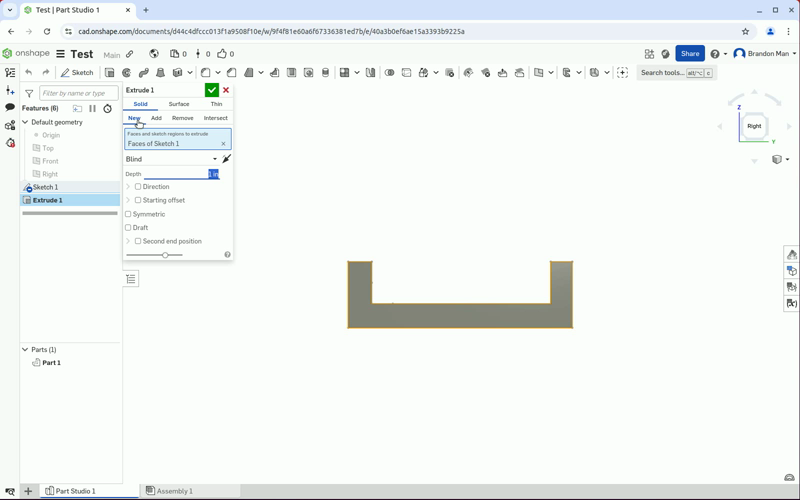
text(6.981)
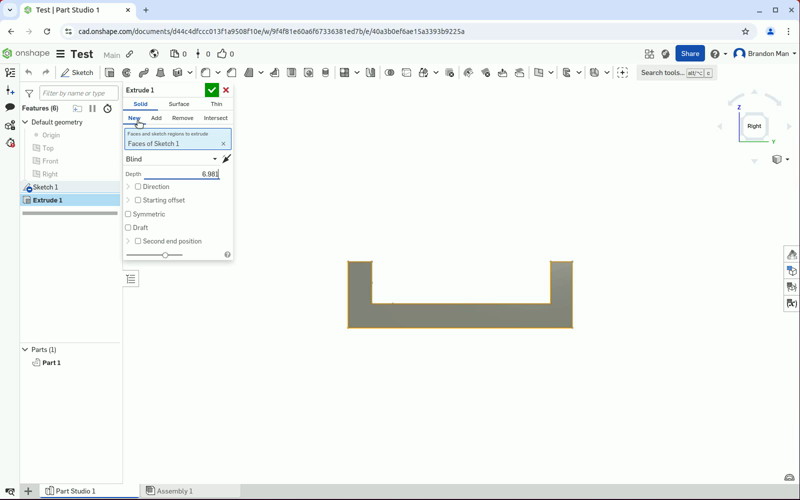
key(enter)
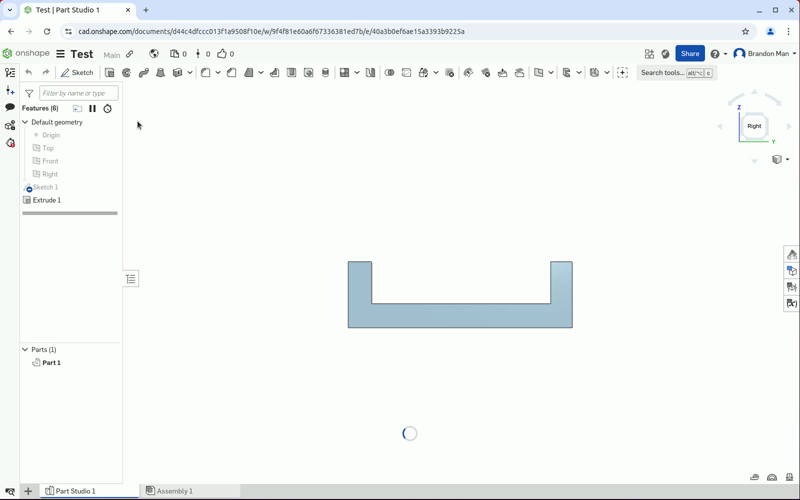
key(shift+h)
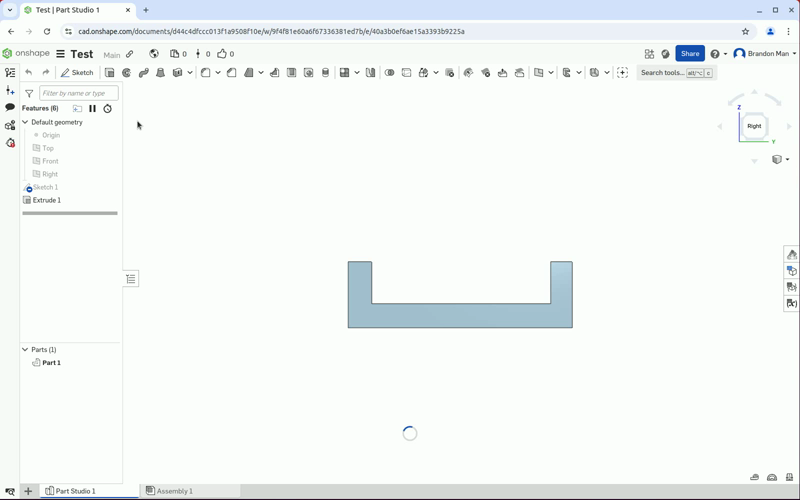
key(shift+h)
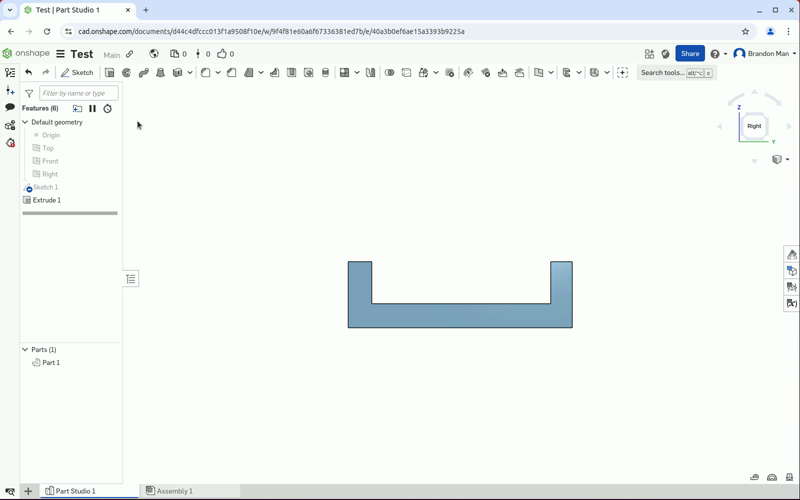
mouse_move(73, 189)
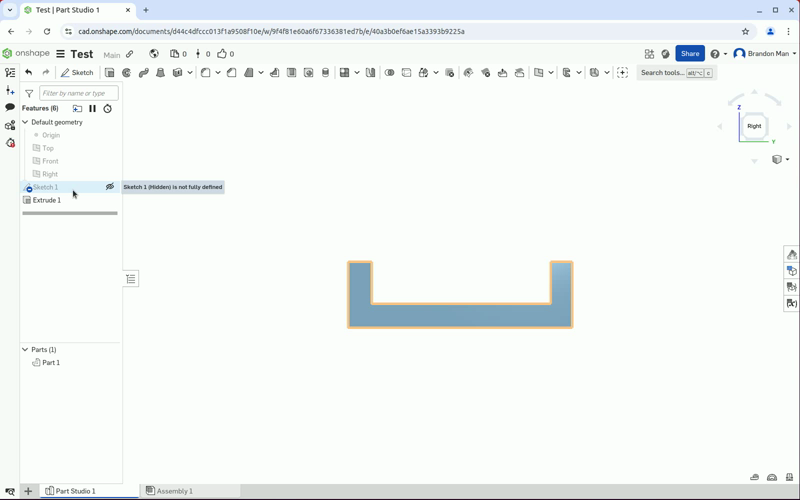
click(73, 189)
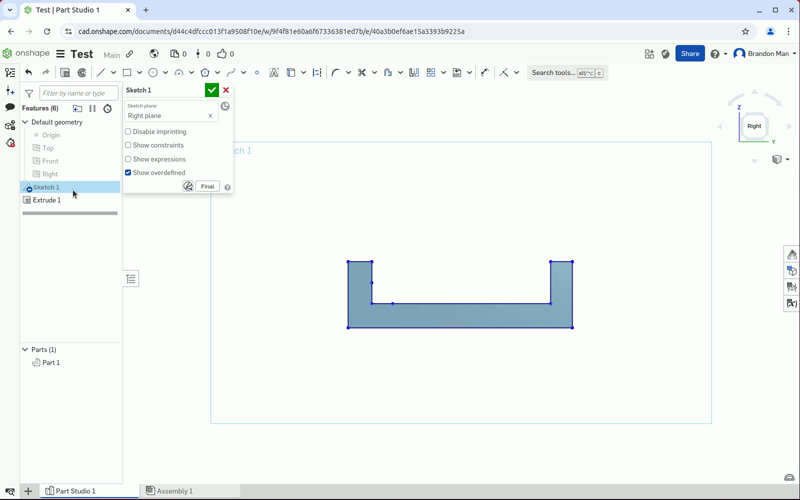
mouse_move(229, 92)
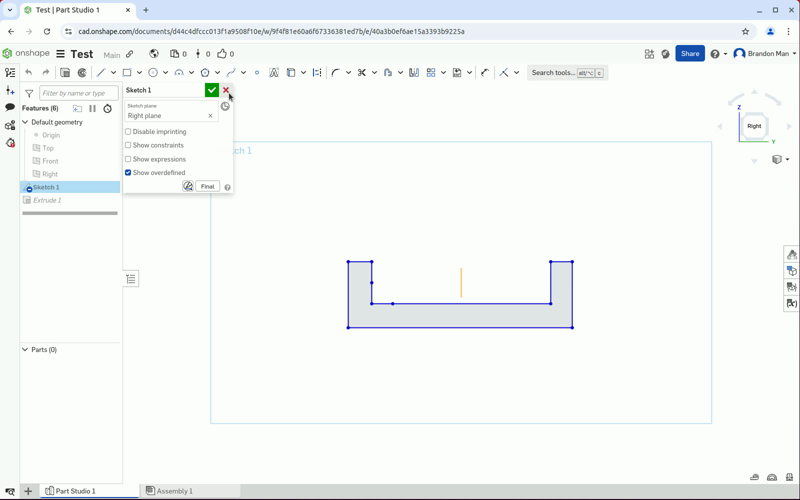
click(229, 92)
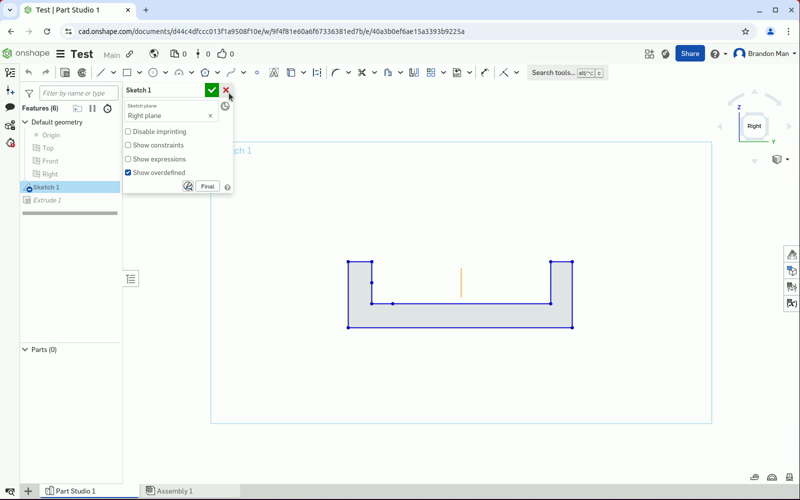
key(shift+s)
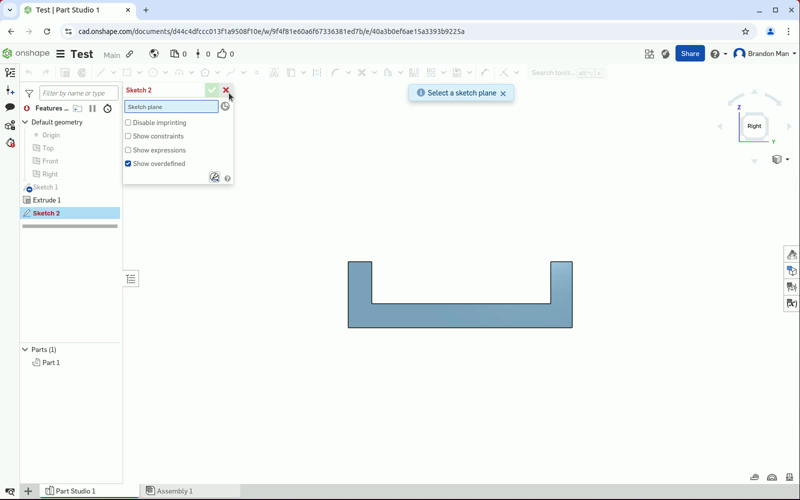
mouse_move(73, 176)
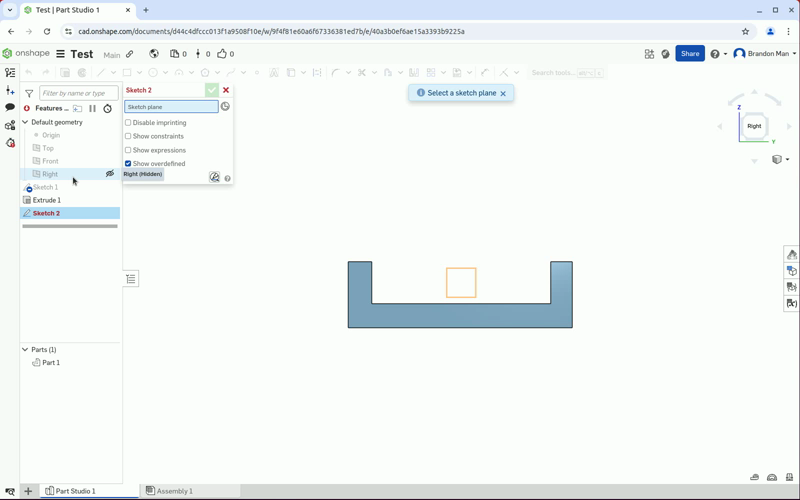
click(73, 176)
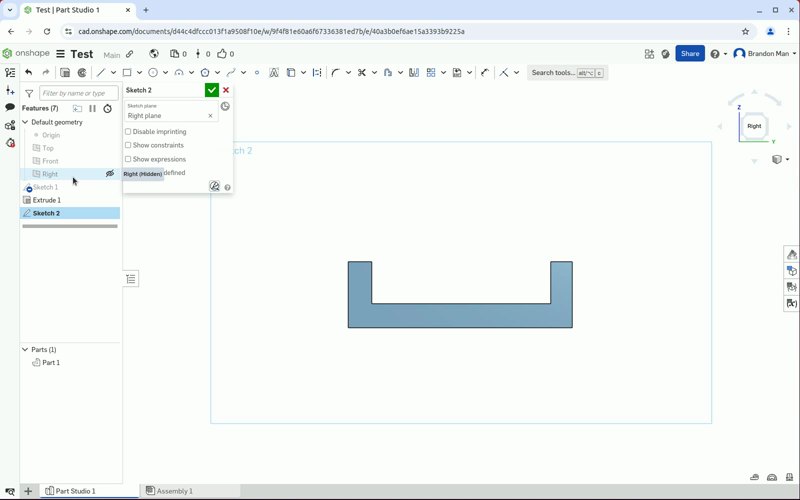
mouse_move(73, 352)
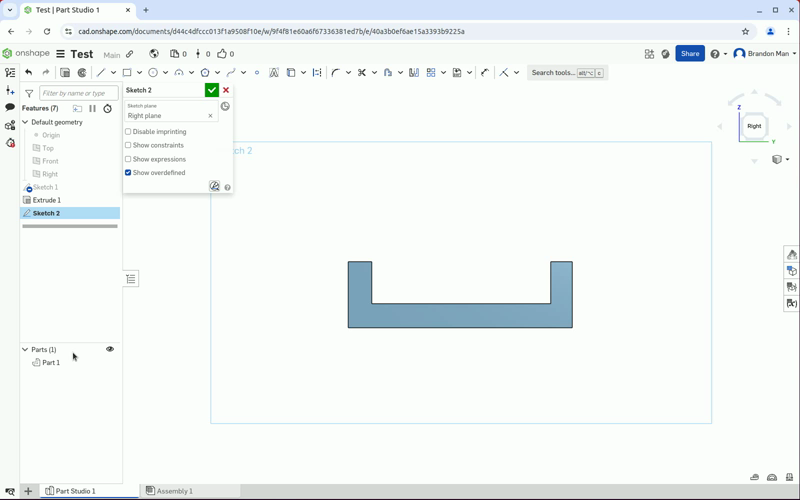
key(y)
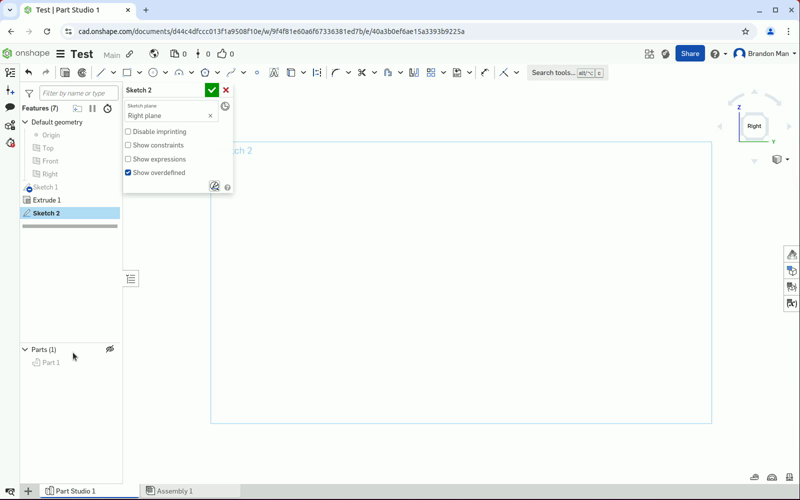
key(c)
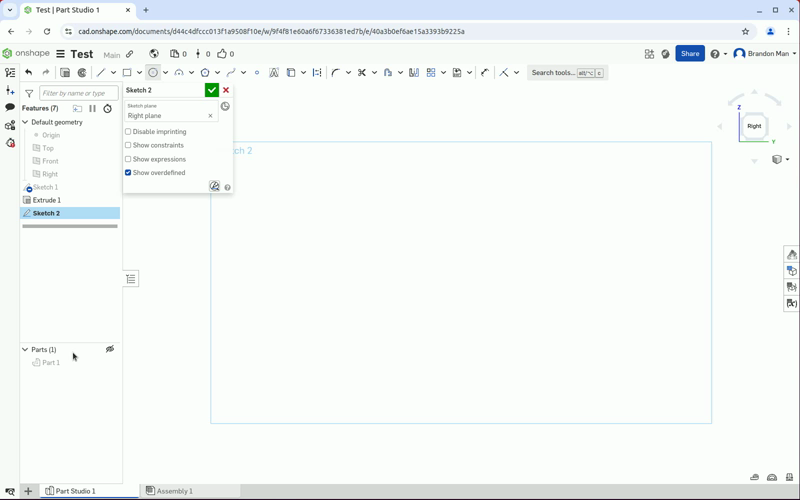
key_down(shift)
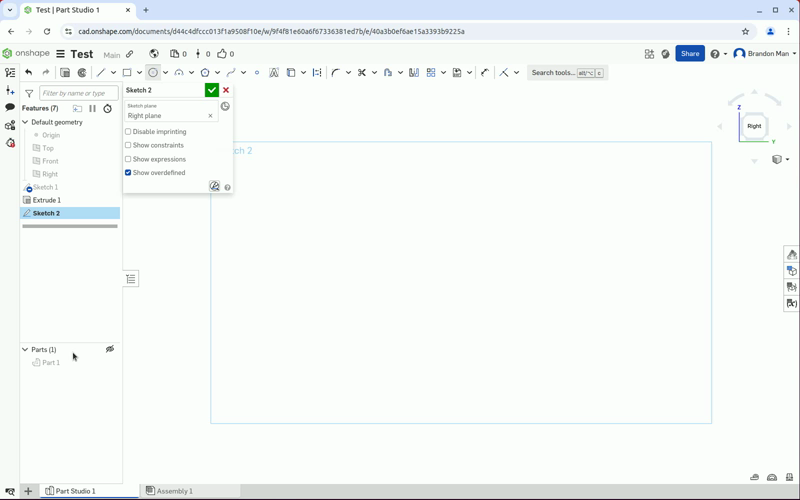
mouse_move(393, 282)
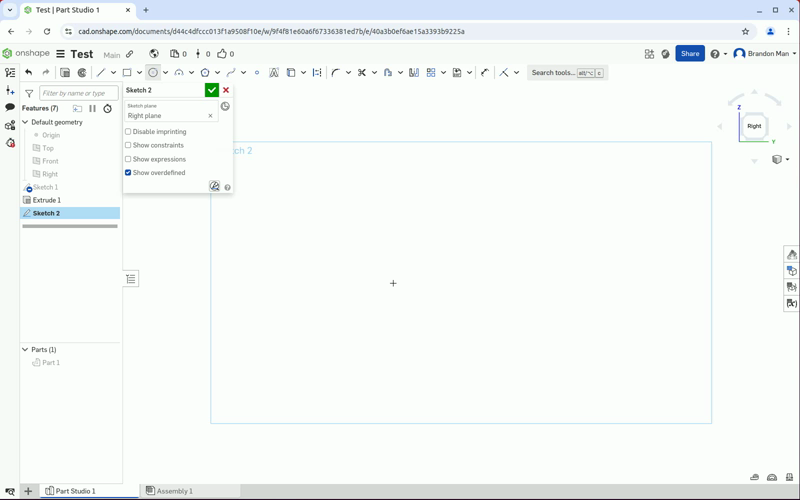
click(393, 282)
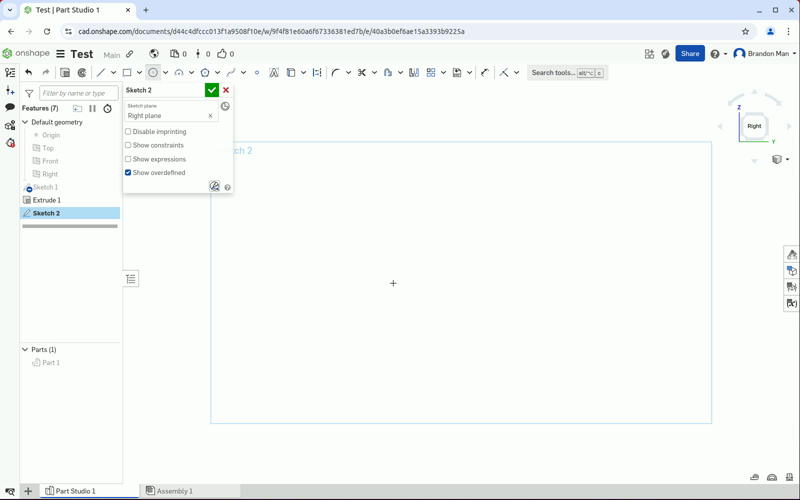
key_up(shift)
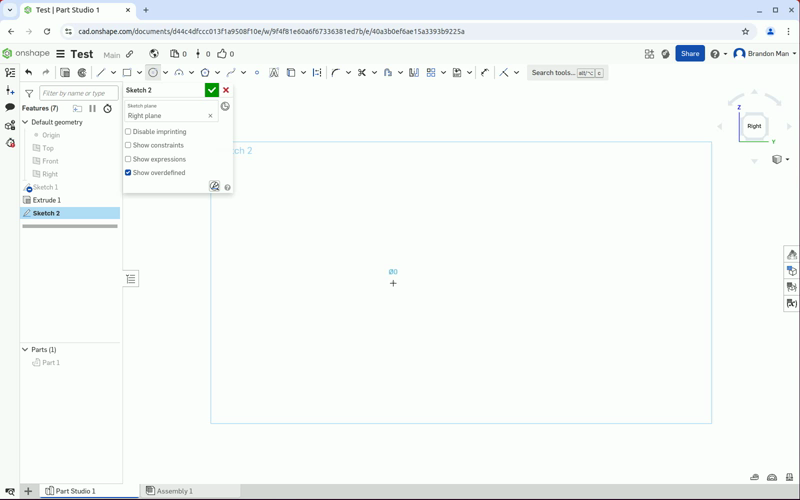
mouse_move(415, 282)
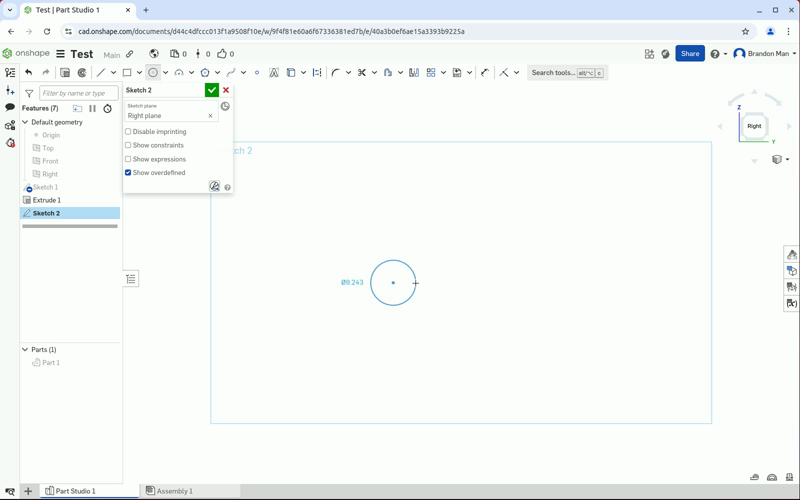
click(415, 282)
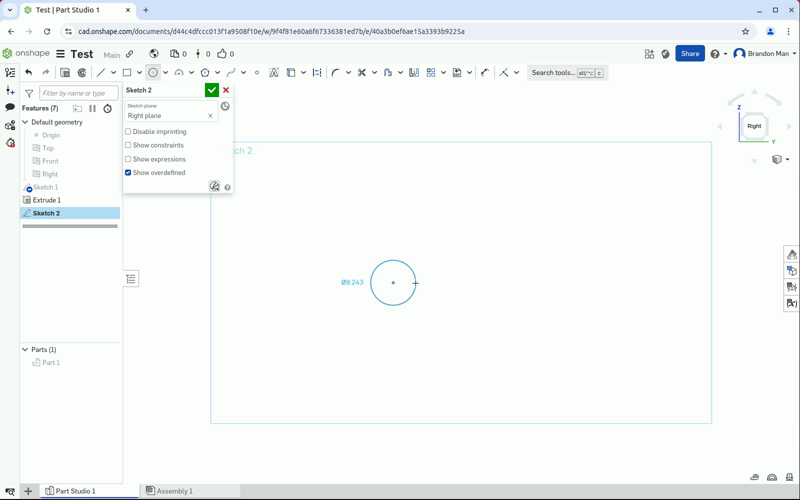
key(esc)
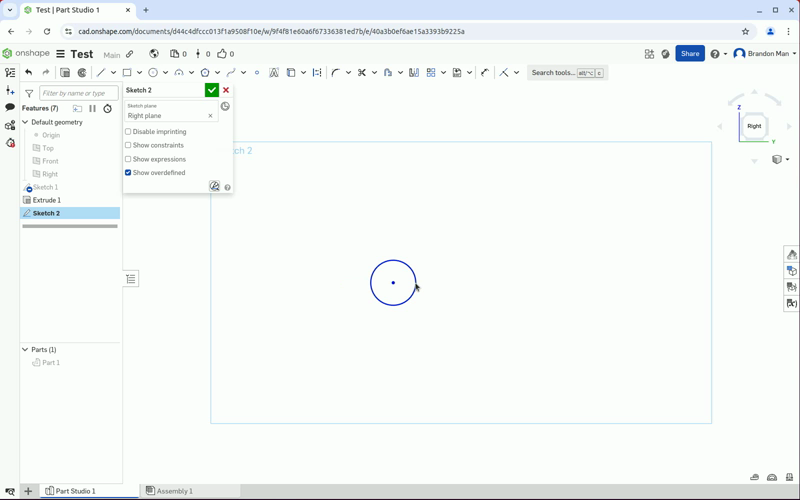
mouse_move(383, 290)
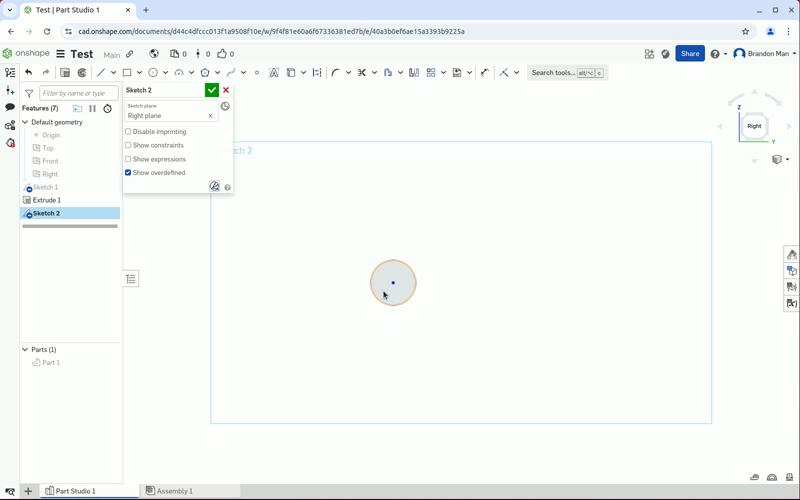
scroll(6)
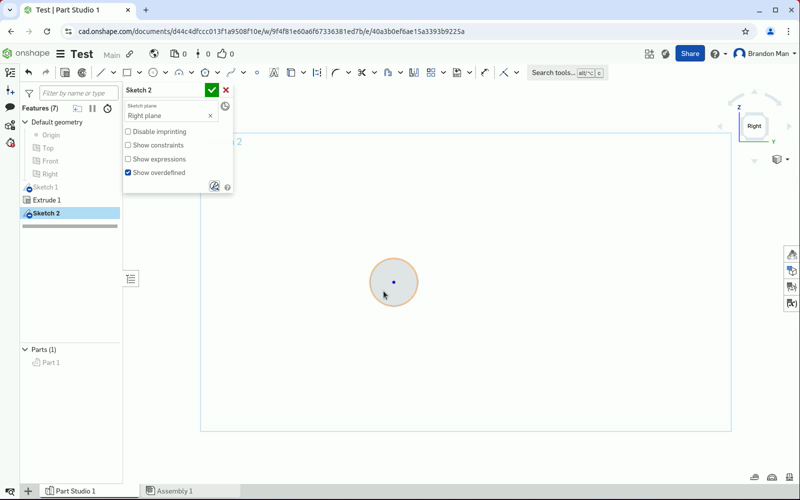
scroll(6)
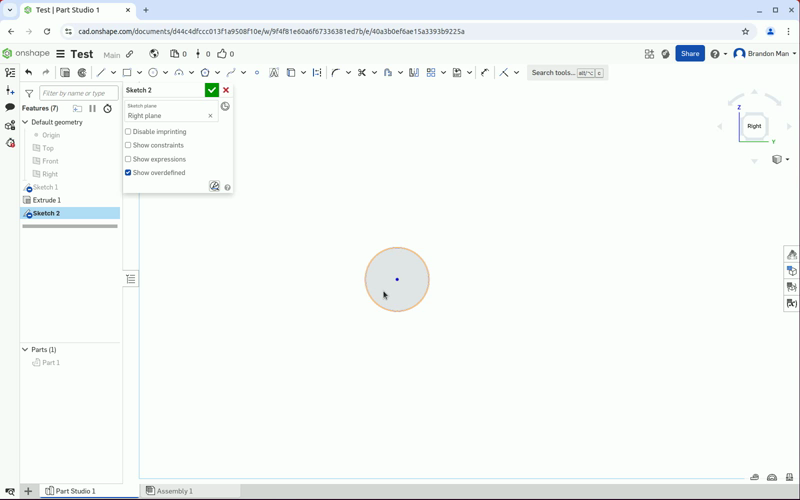
scroll(6)
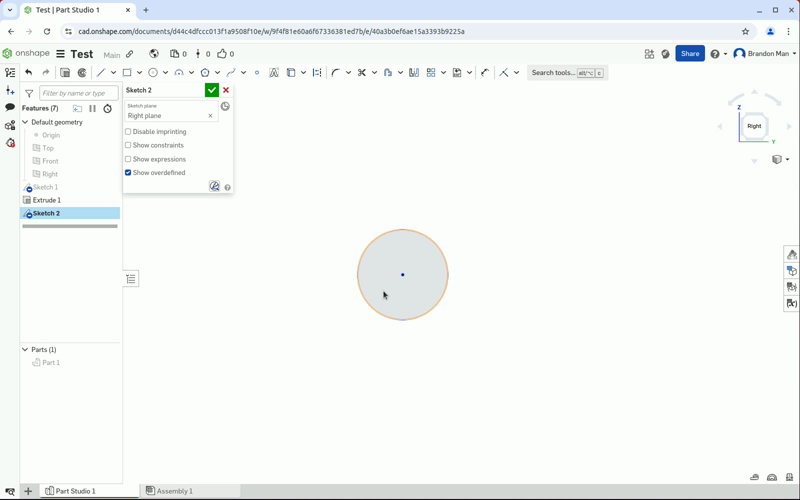
scroll(6)
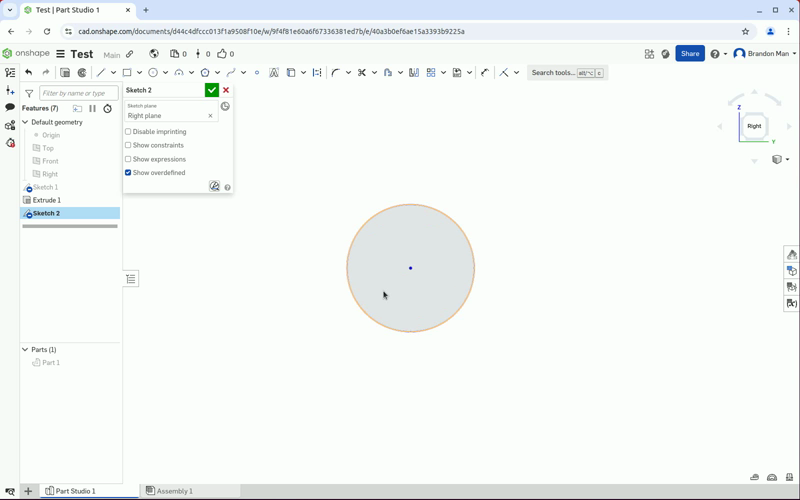
scroll(6)
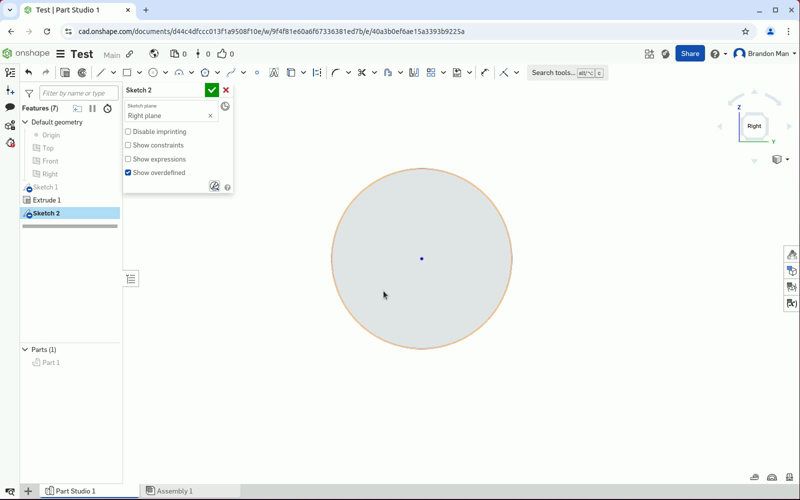
scroll(6)
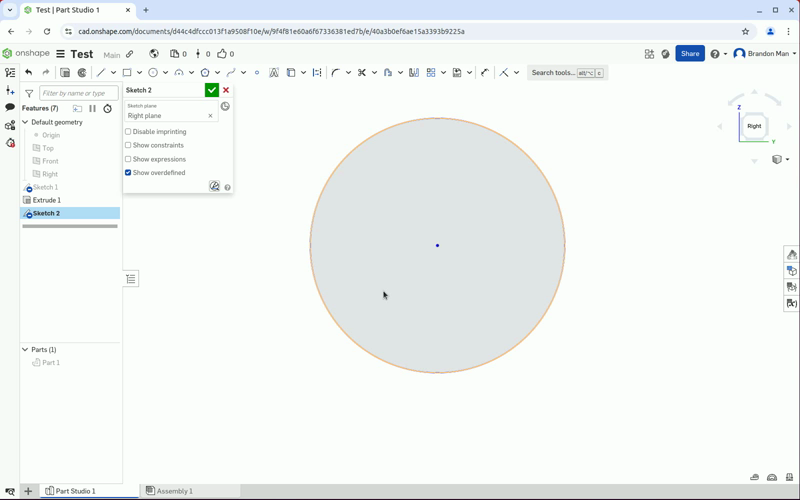
scroll(6)
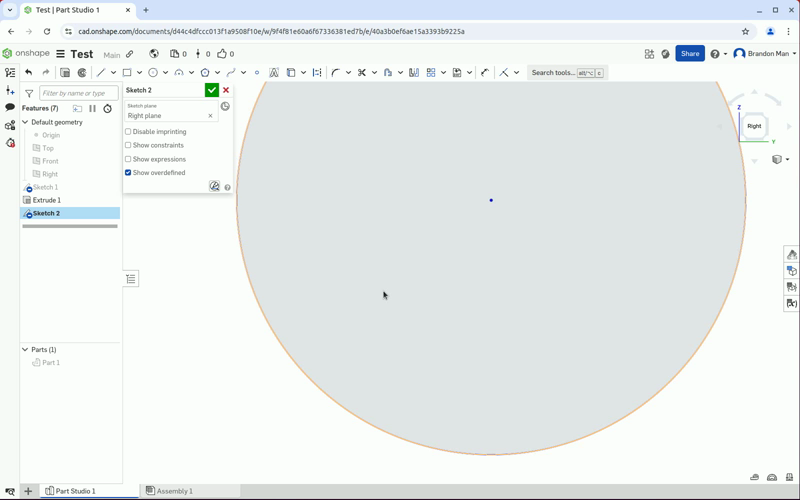
click(383, 290)
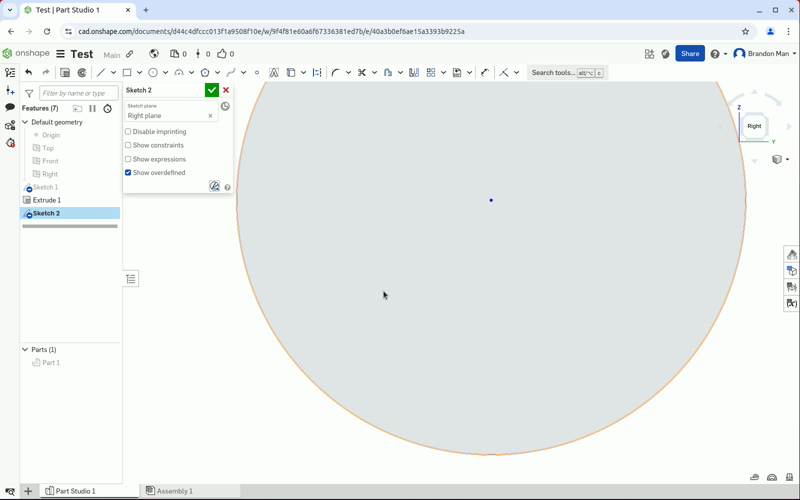
scroll(-6)
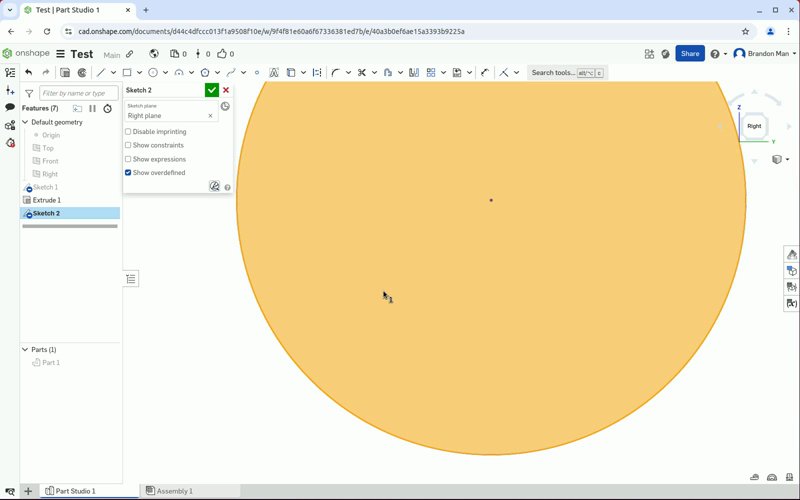
scroll(-6)
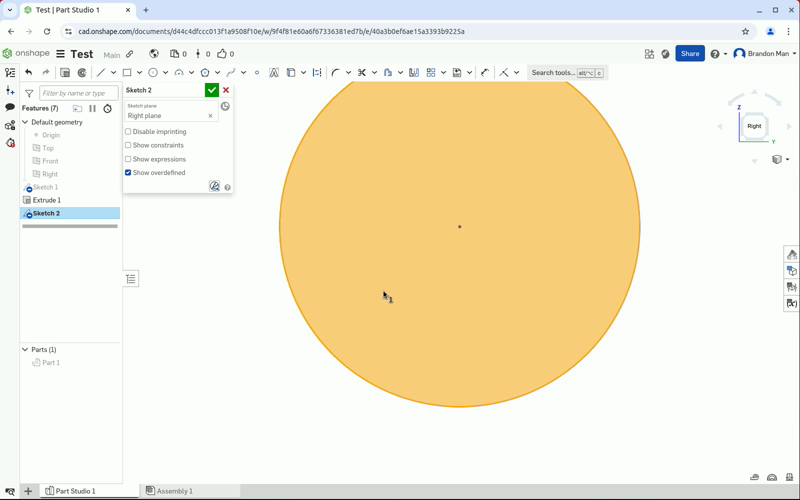
scroll(-6)
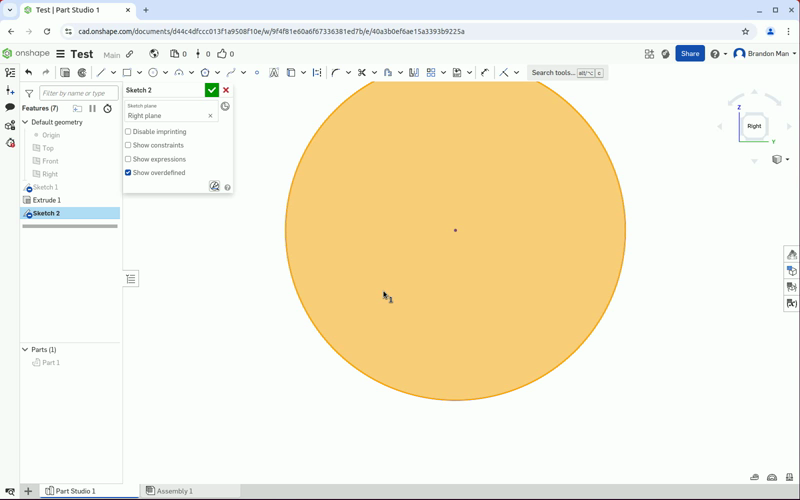
scroll(-6)
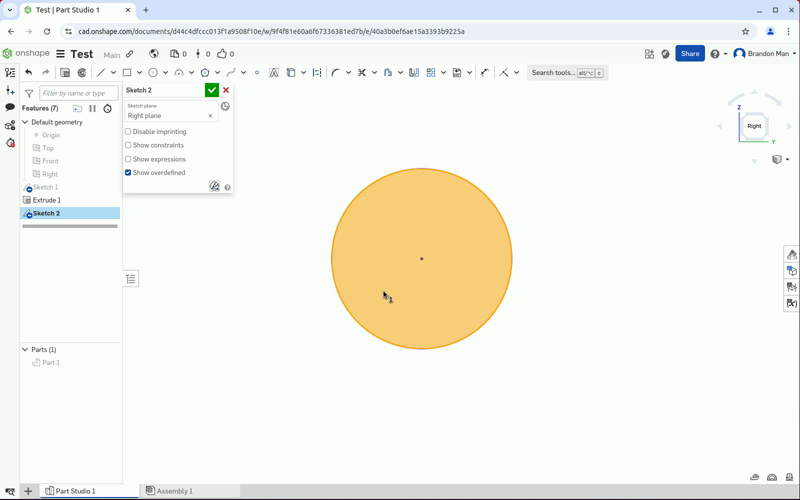
scroll(-6)
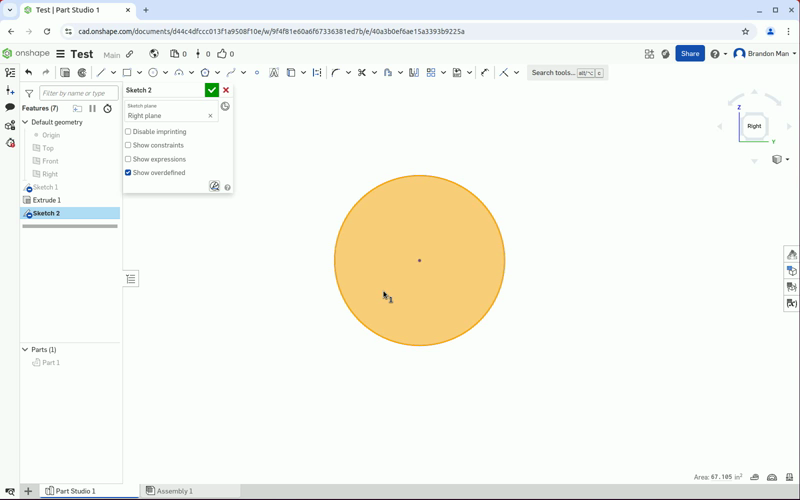
scroll(-6)
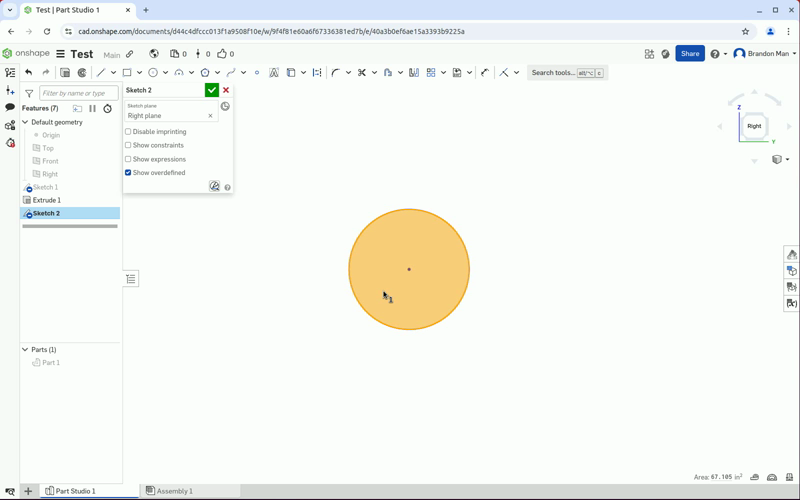
scroll(-6)
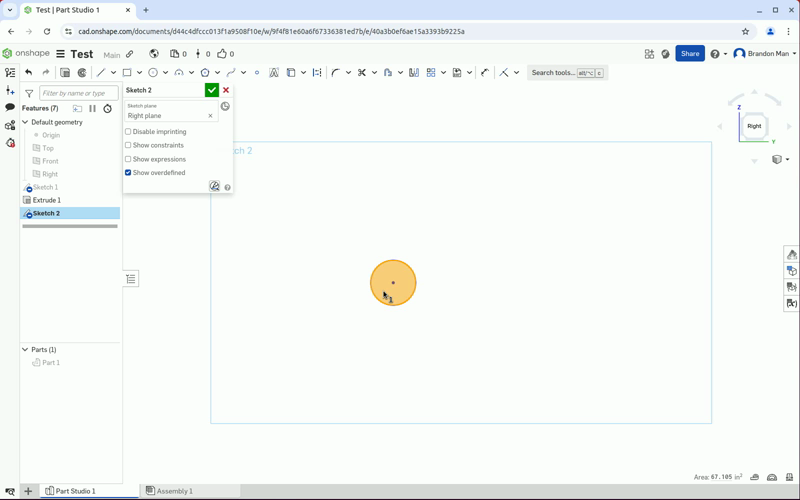
mouse_move(73, 352)
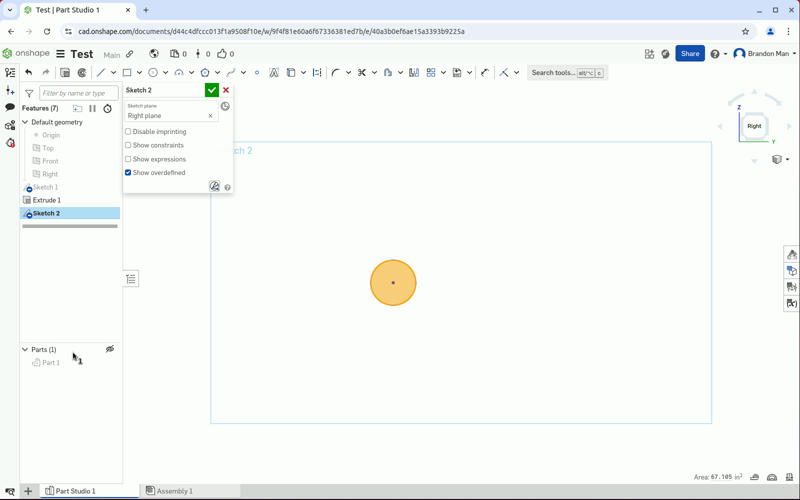
key(shift+y)
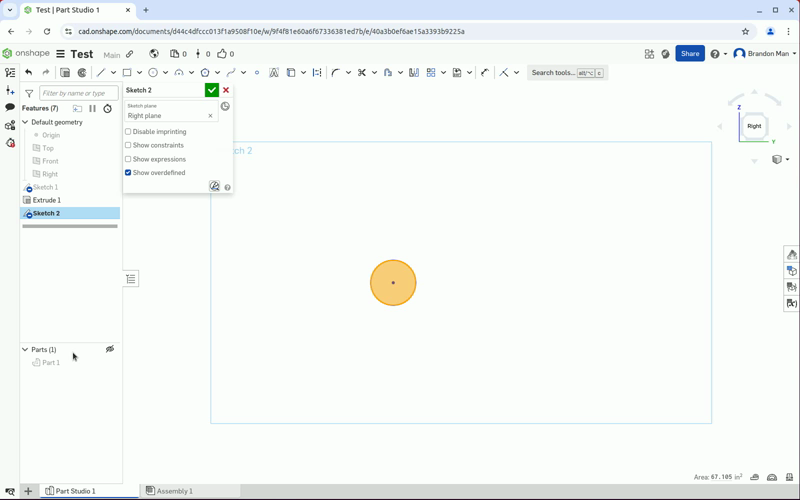
key(shift+e)
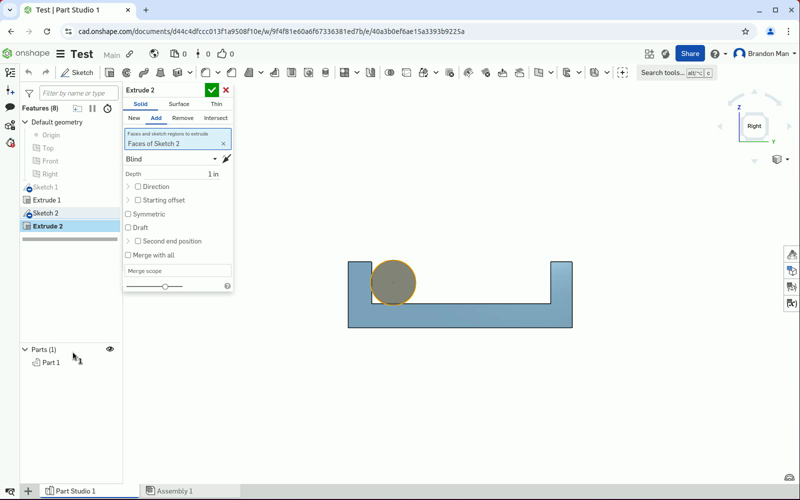
mouse_move(143, 106)
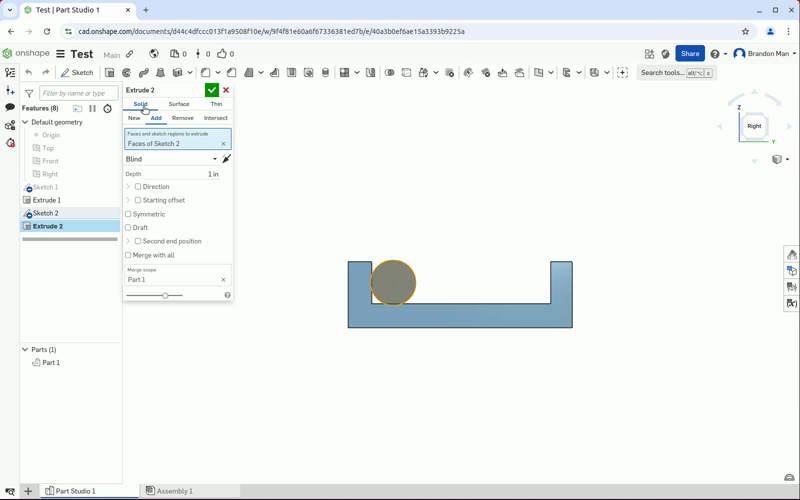
click(143, 106)
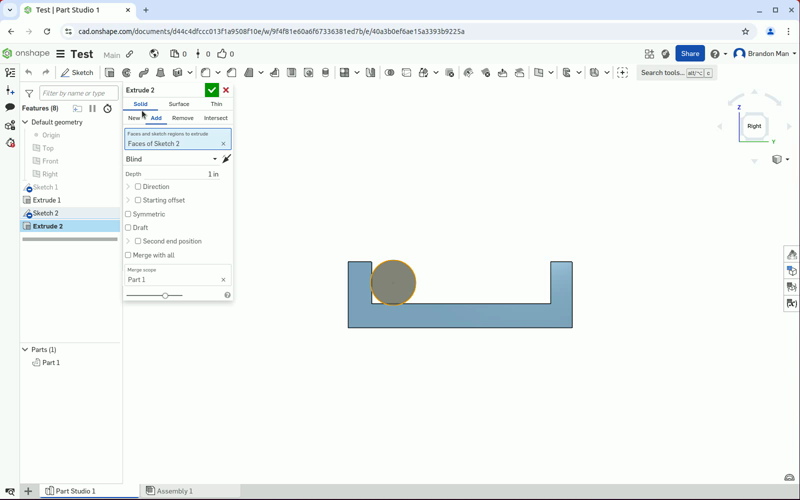
mouse_move(137, 120)
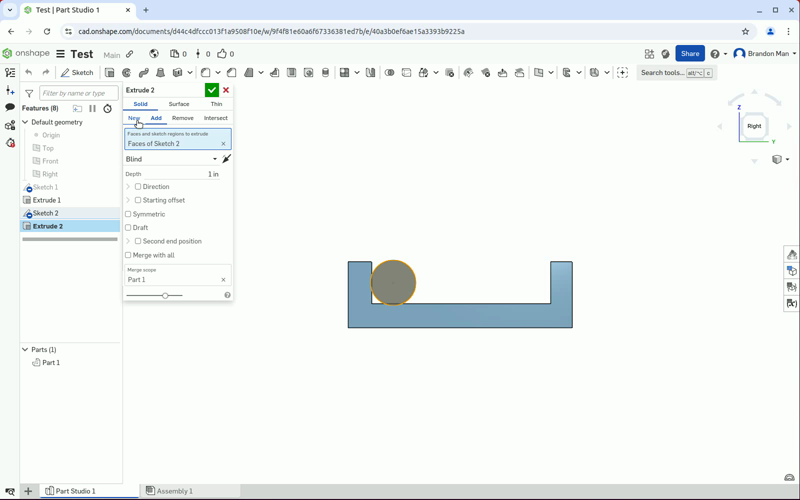
click(137, 120)
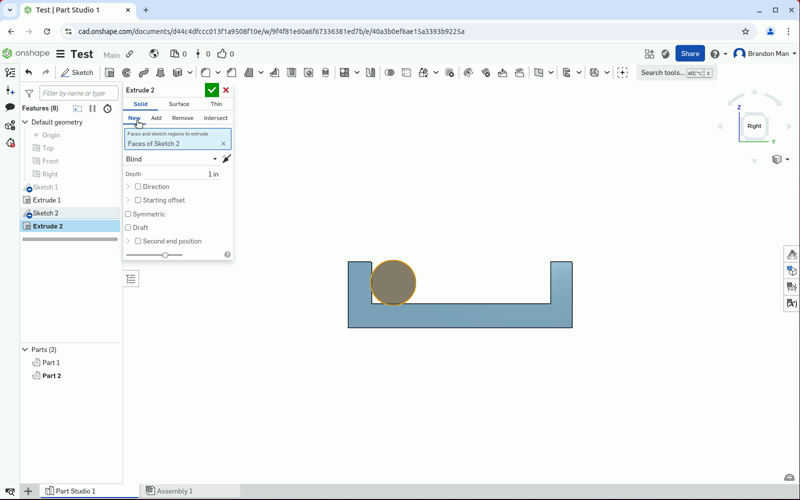
key(tab, 4)
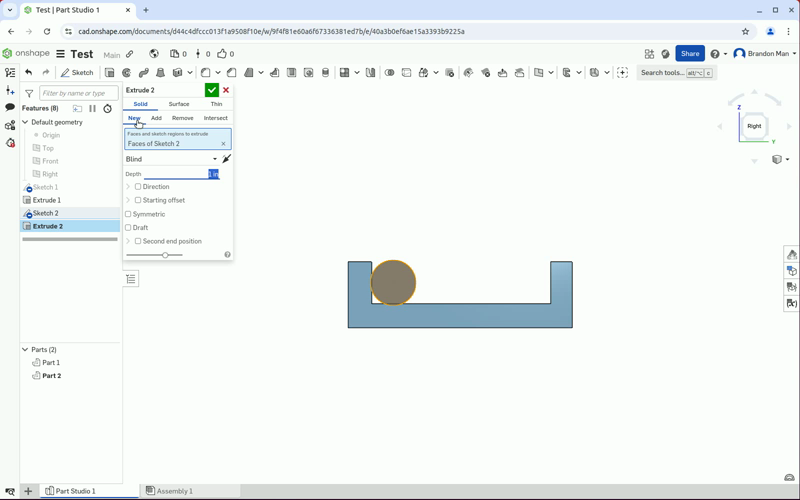
text(6.981)
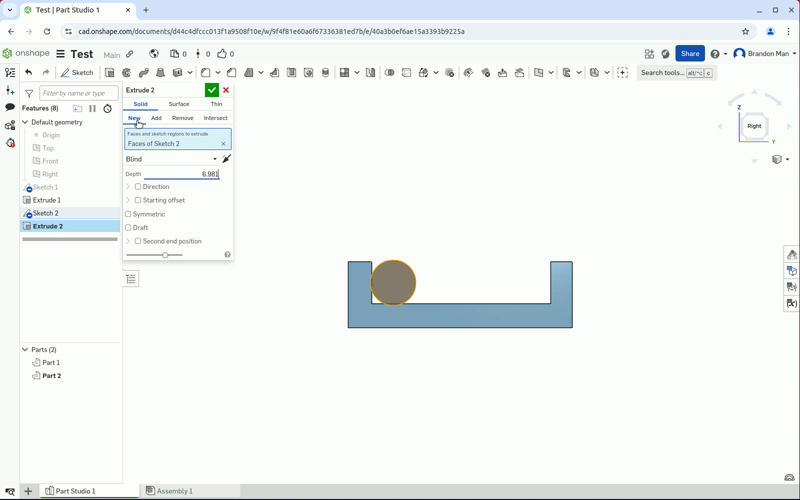
key(enter)
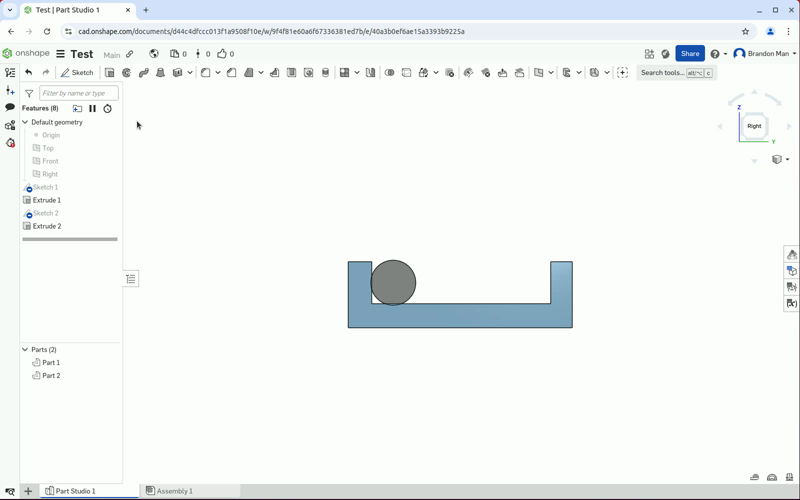
key(shift+h)
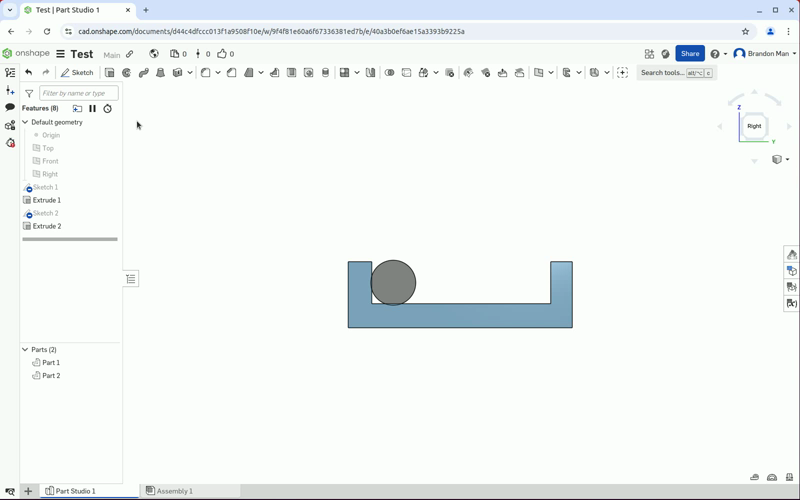
key(shift+h)
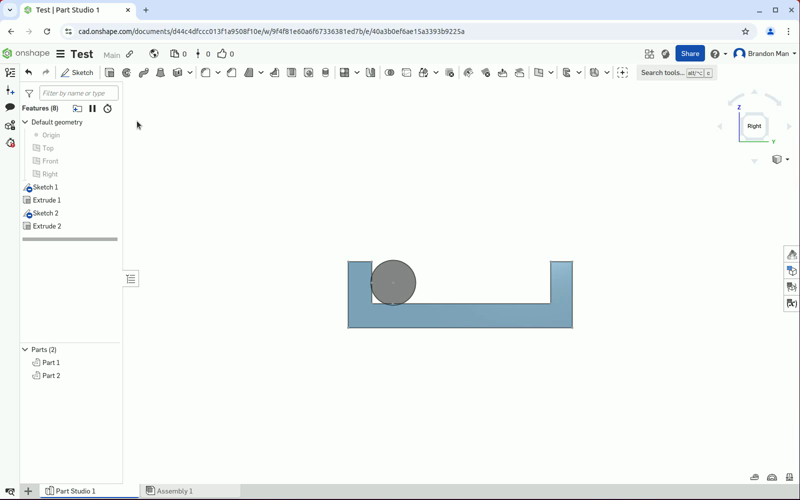
key(shift+7)
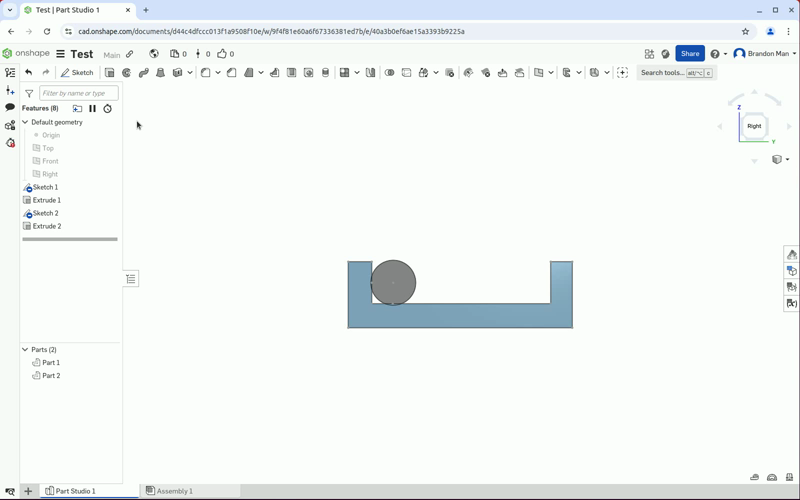
key(right, 2)
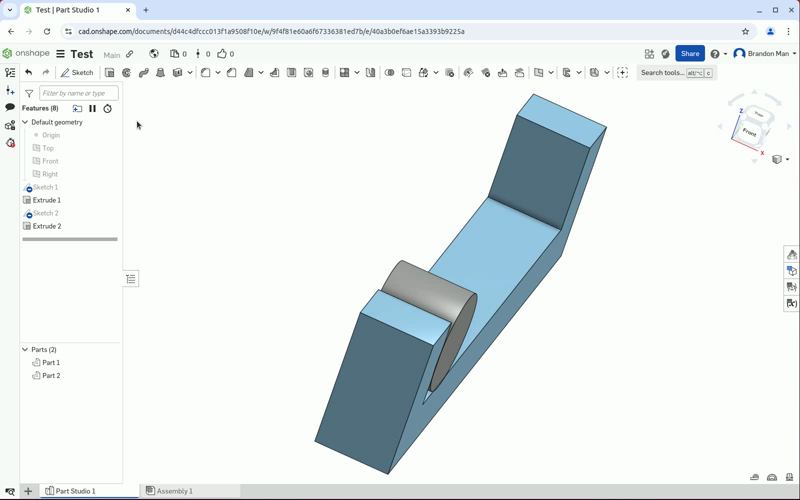
key(down, 2)
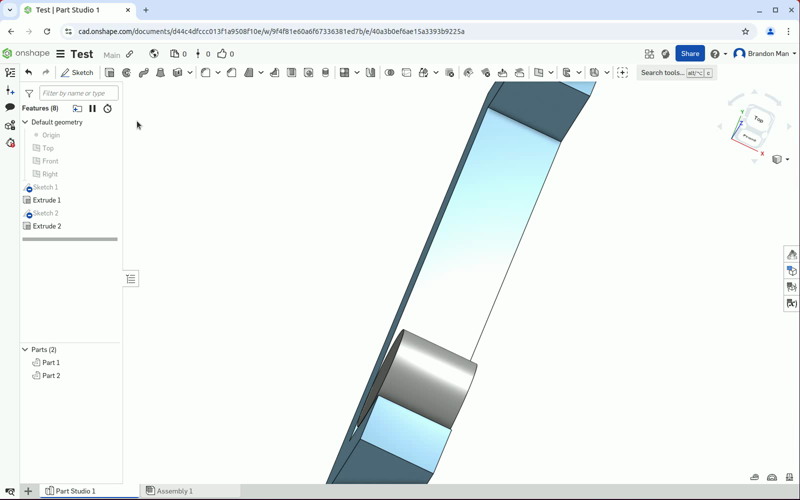
key(up, 2)
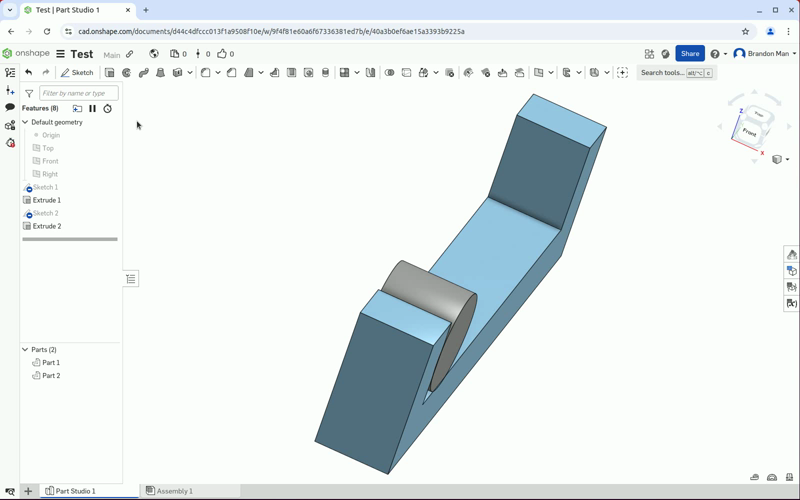
key(left, 2)
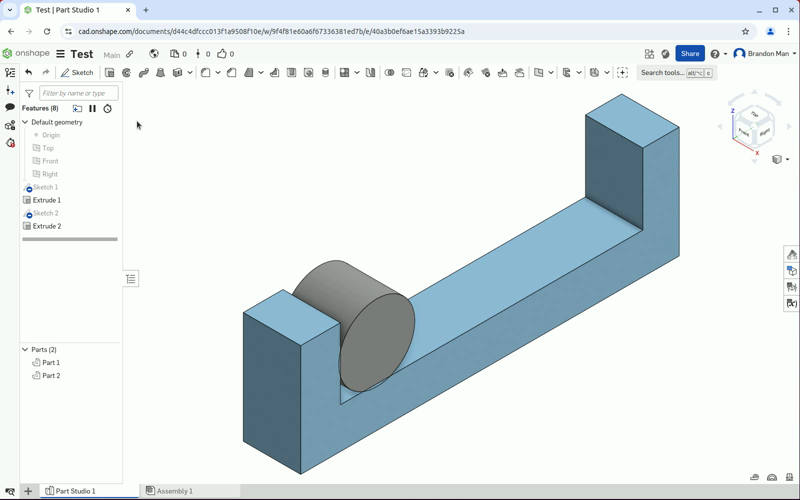
mouse_move(73, 189)
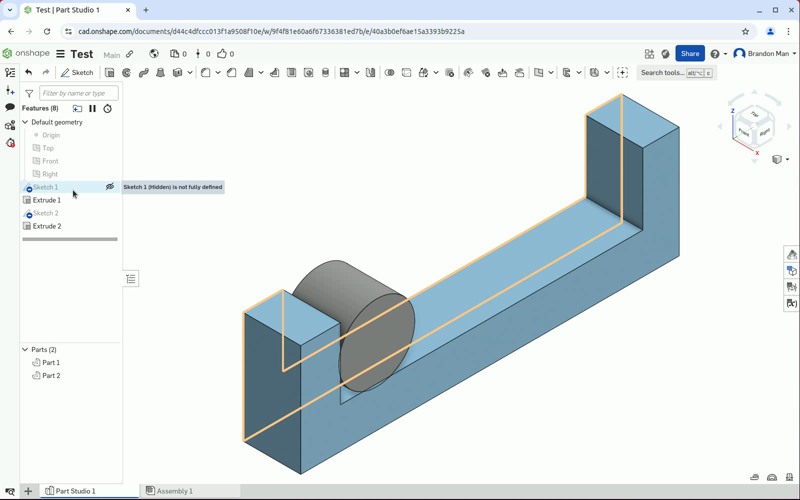
click(73, 189)